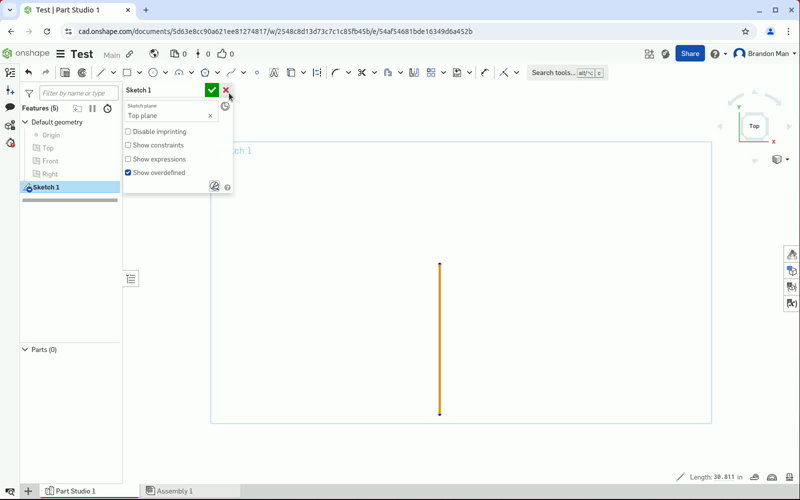
key(shift+h)
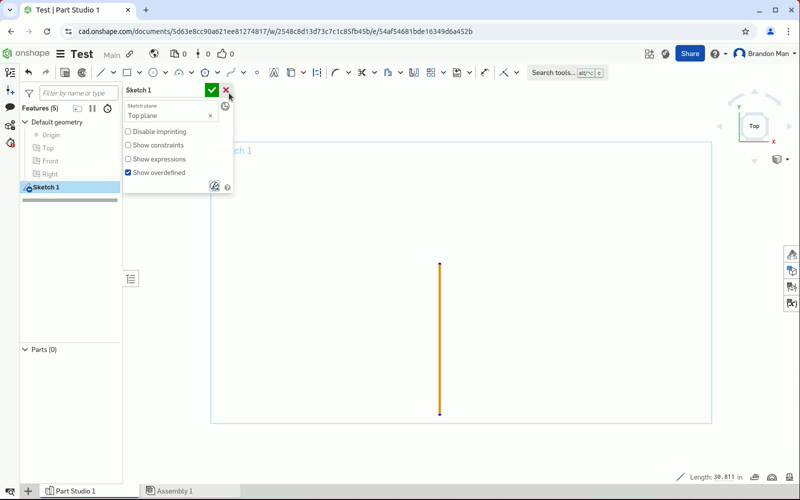
key(shift+s)
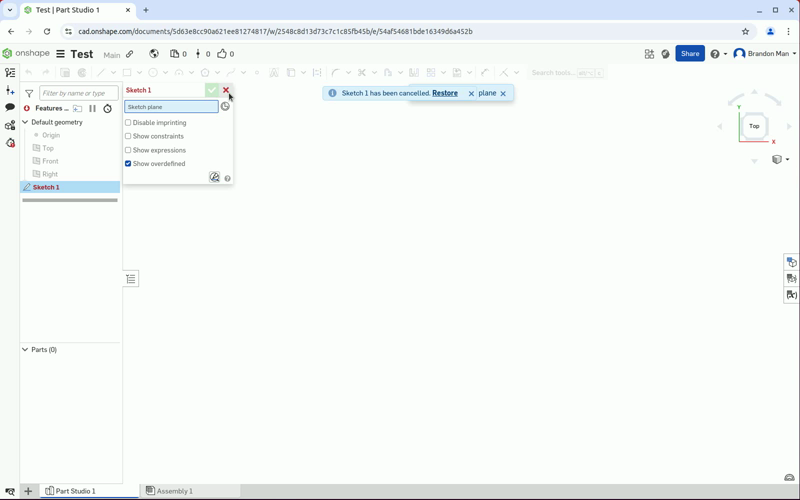
mouse_move(73, 150)
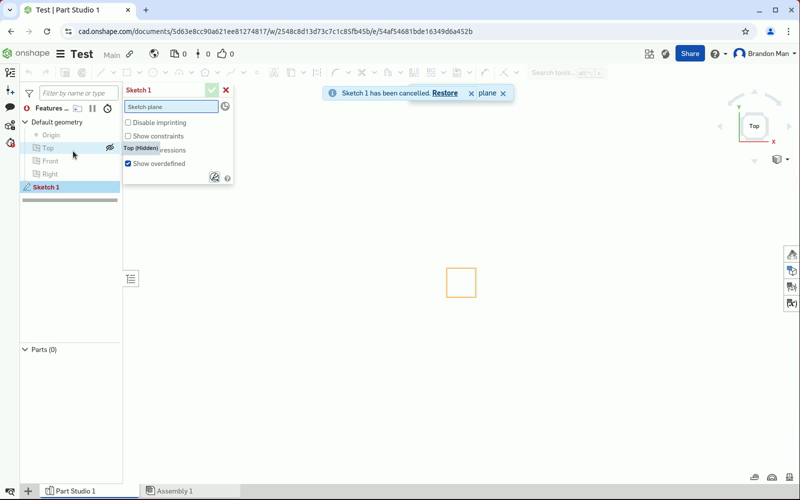
click(73, 150)
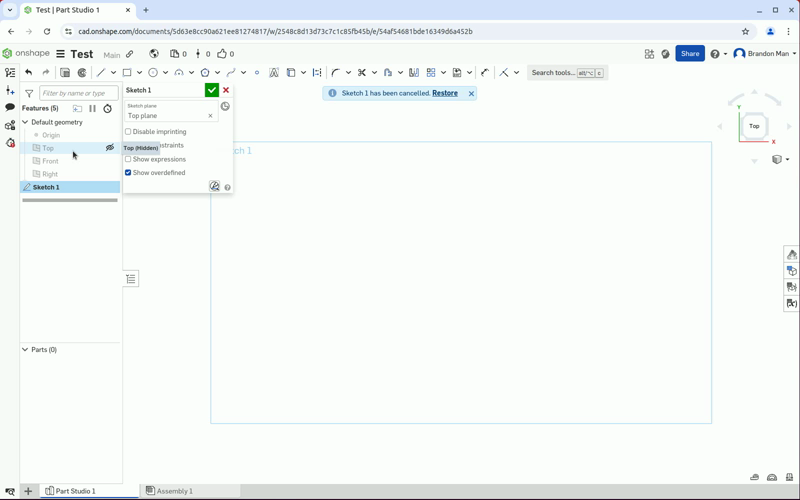
mouse_move(73, 352)
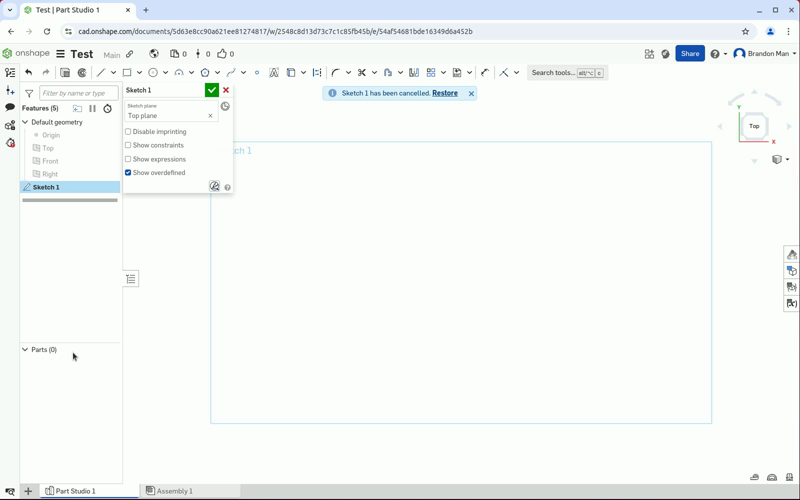
key(y)
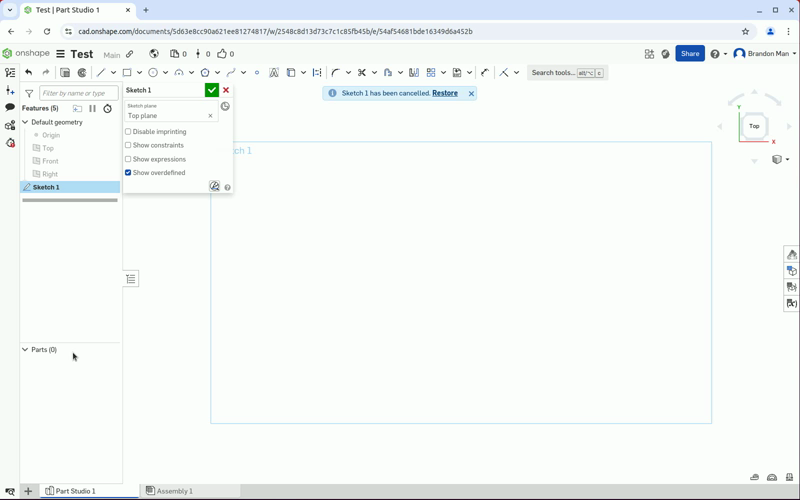
key(l)
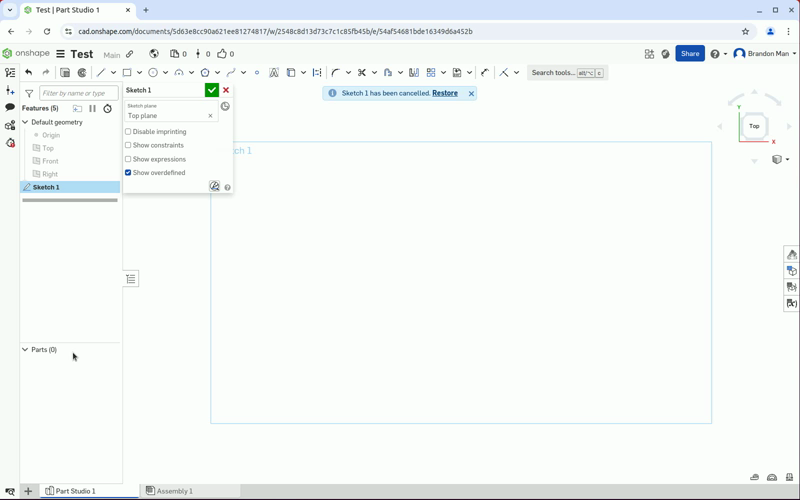
key_down(shift)
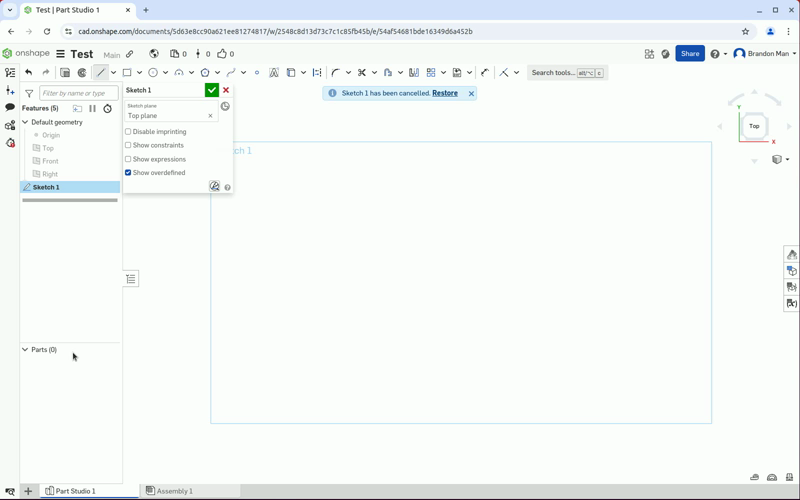
mouse_move(370, 318)
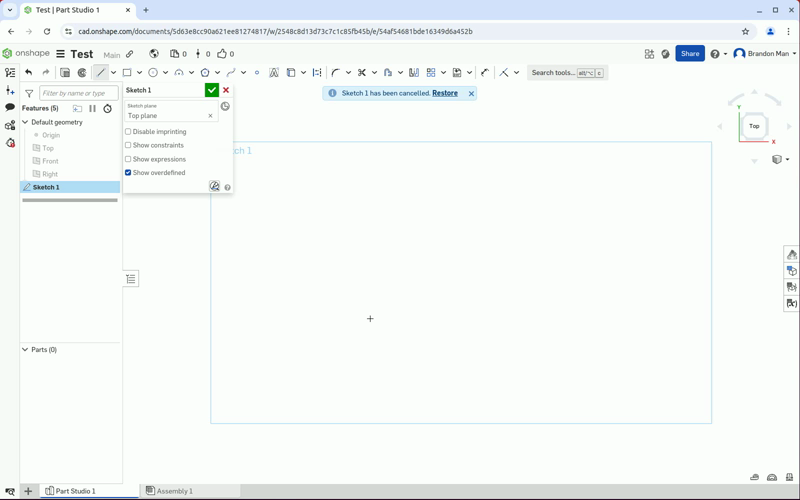
click(370, 318)
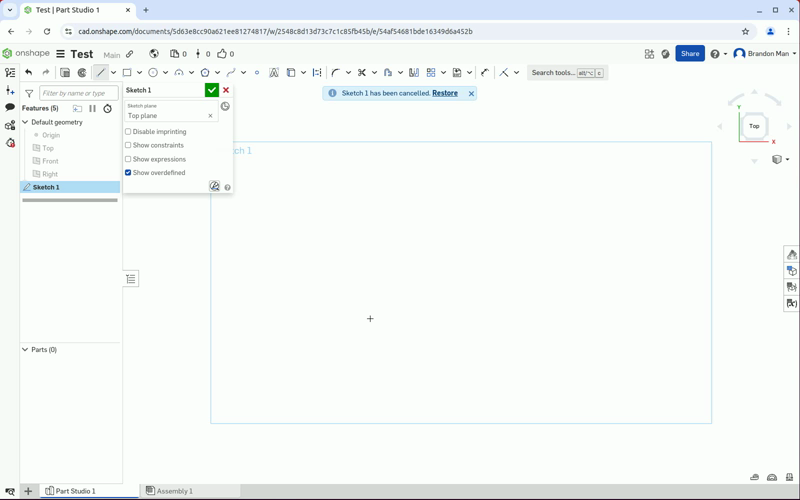
key_up(shift)
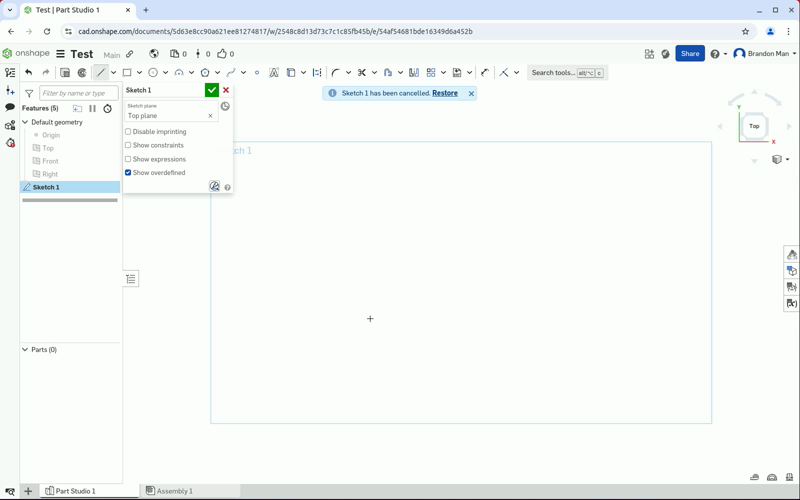
key_down(shift)
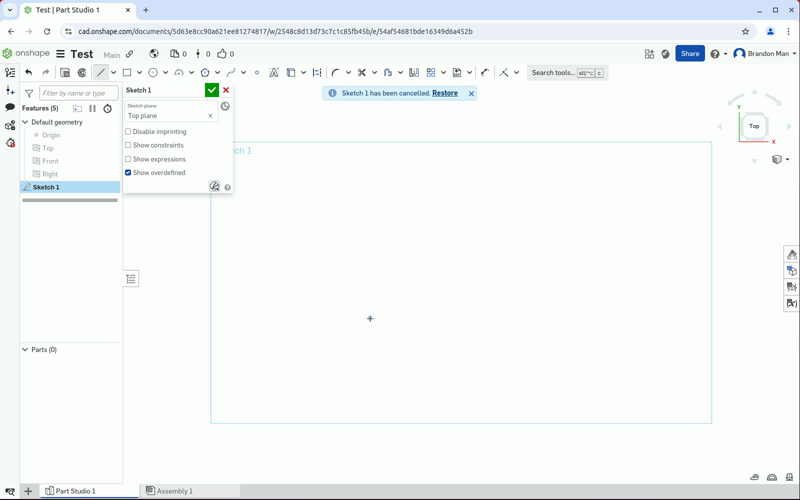
mouse_move(400, 318)
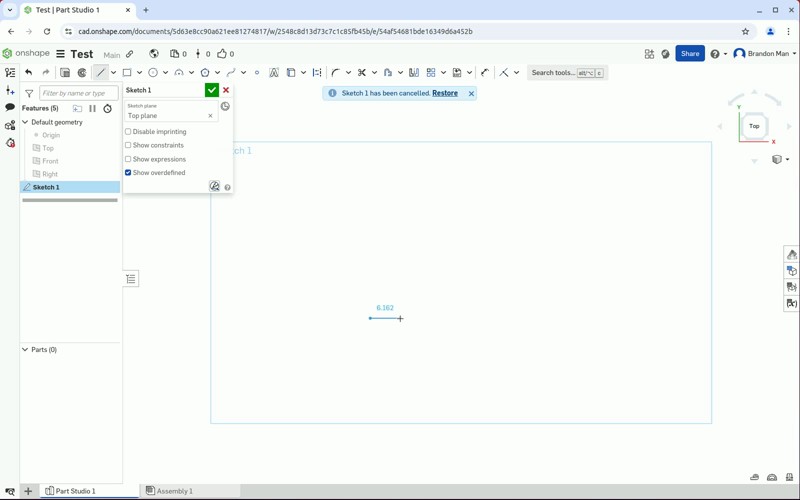
mouse_move(428, 318)
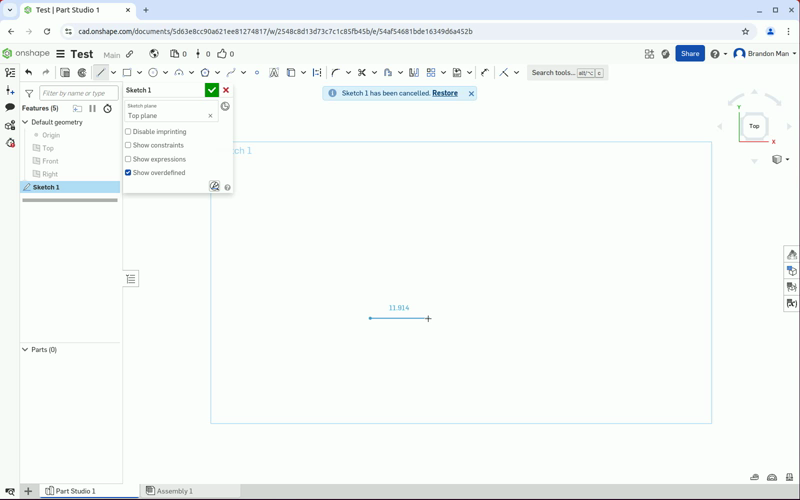
click(428, 318)
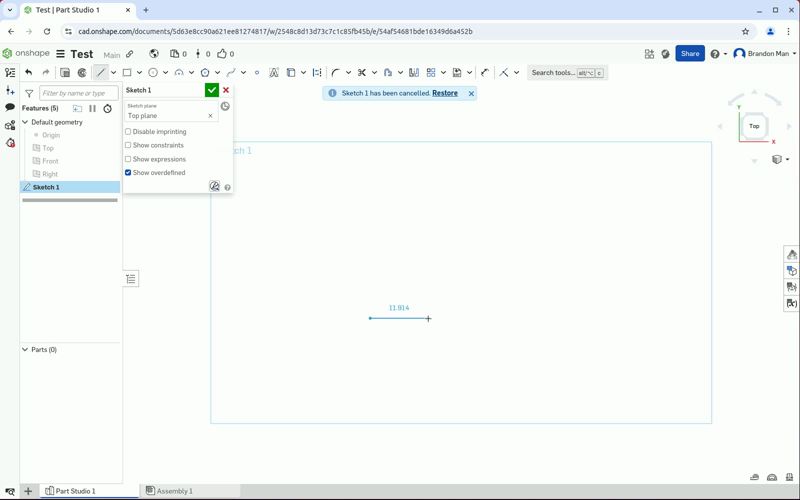
key_up(shift)
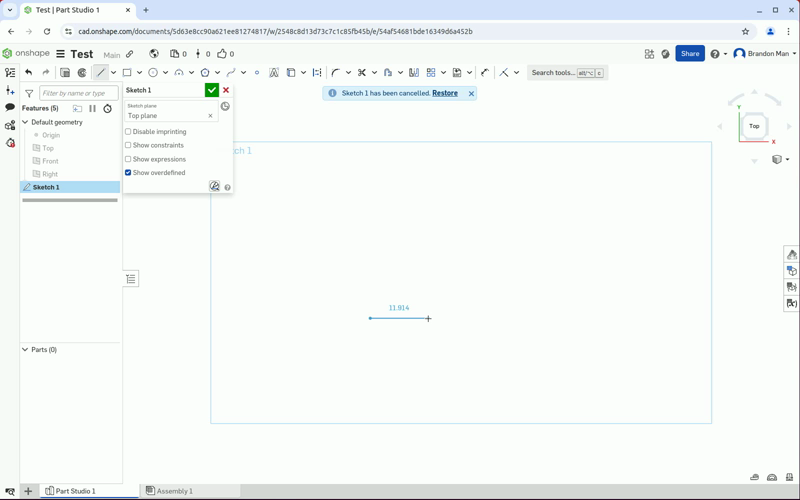
key_down(shift)
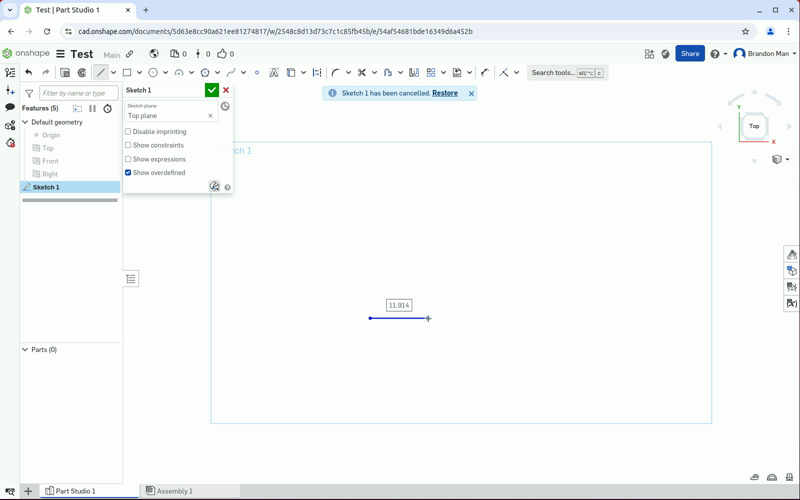
mouse_move(458, 318)
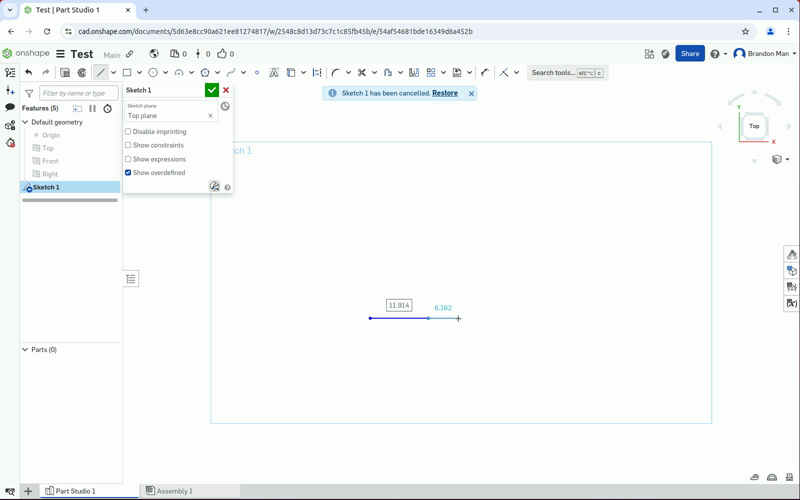
mouse_move(428, 260)
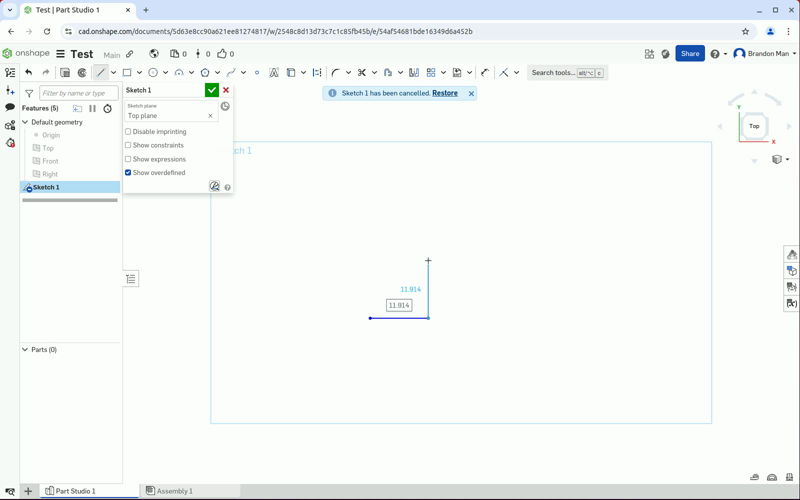
click(428, 260)
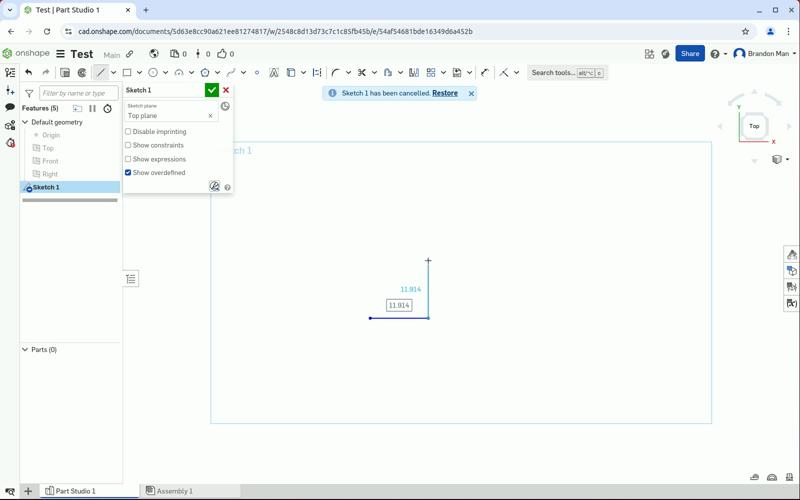
key_up(shift)
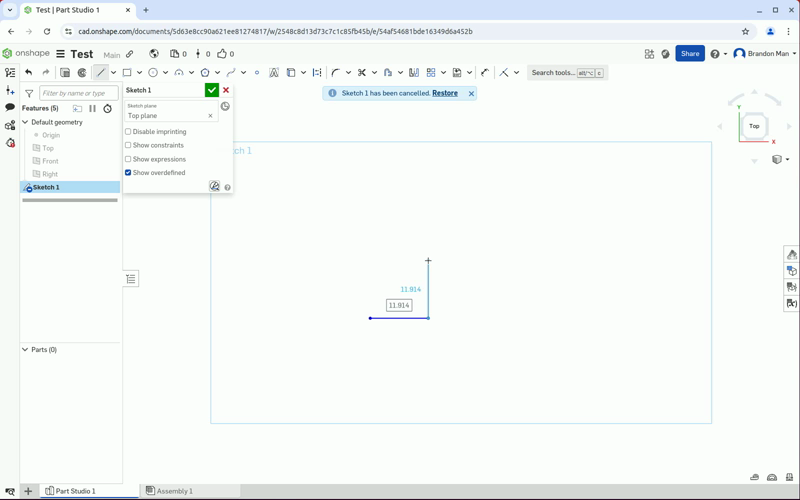
key_down(shift)
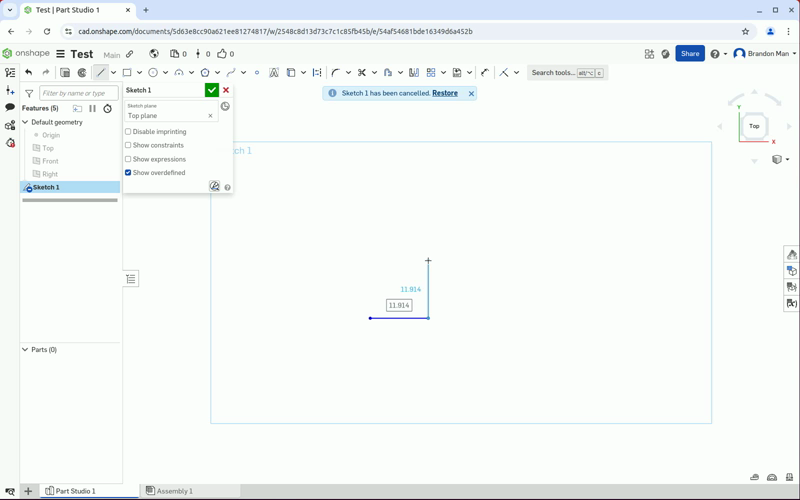
mouse_move(458, 260)
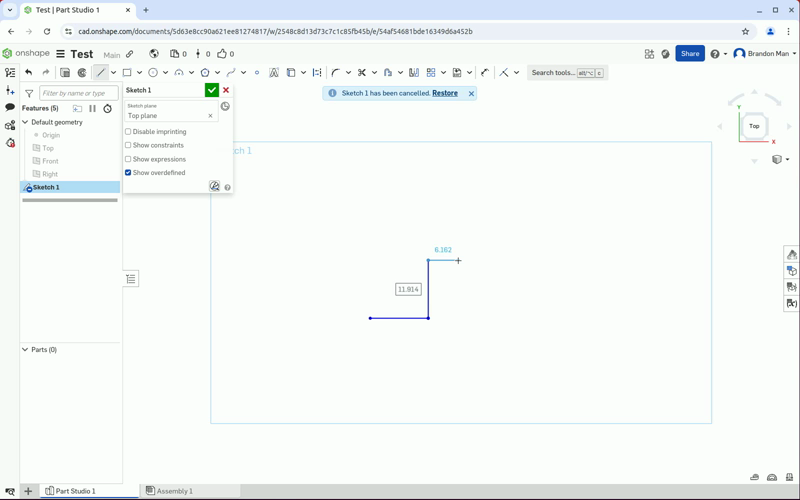
mouse_move(370, 260)
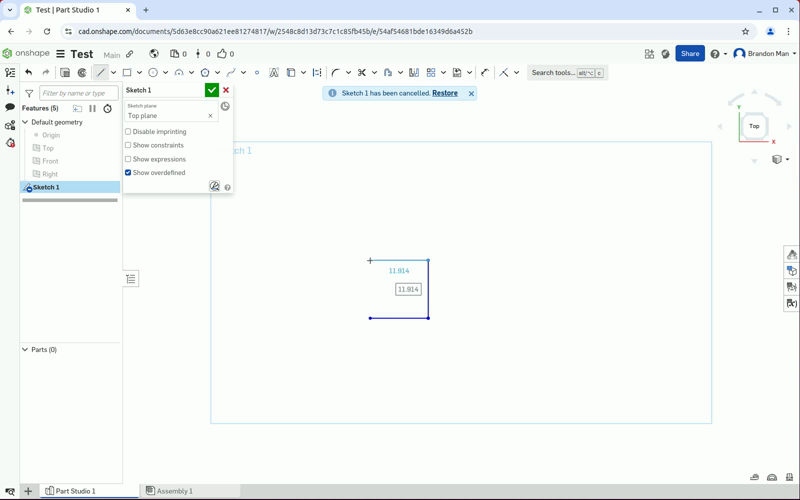
click(370, 260)
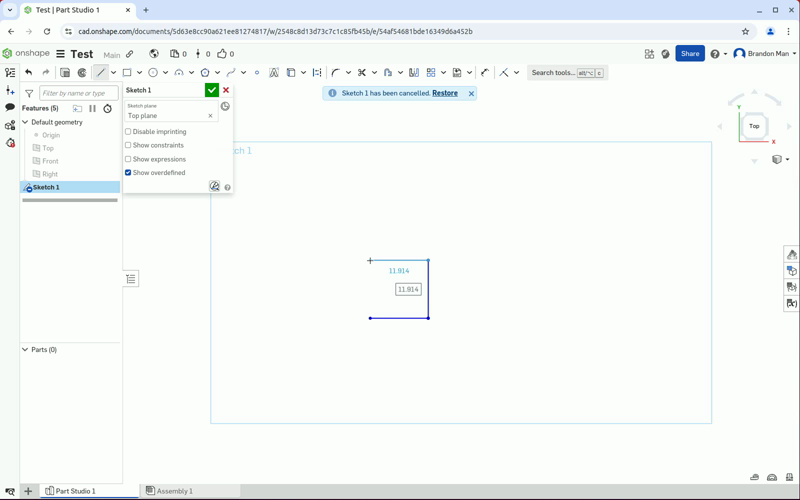
key_up(shift)
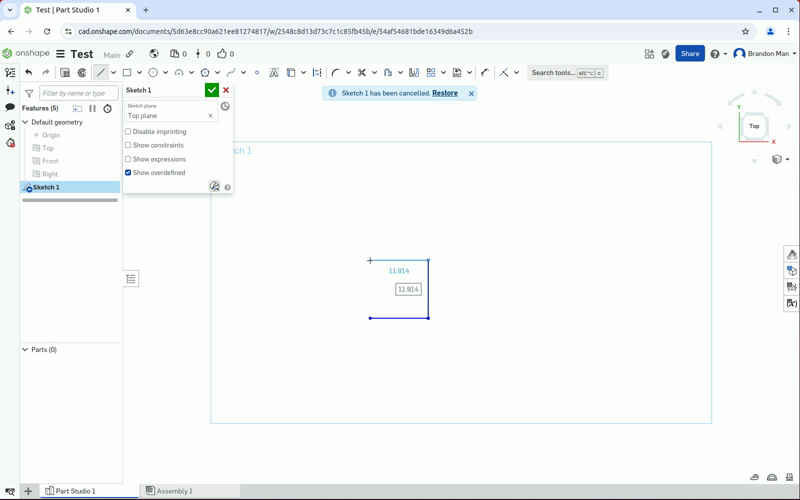
mouse_move(400, 260)
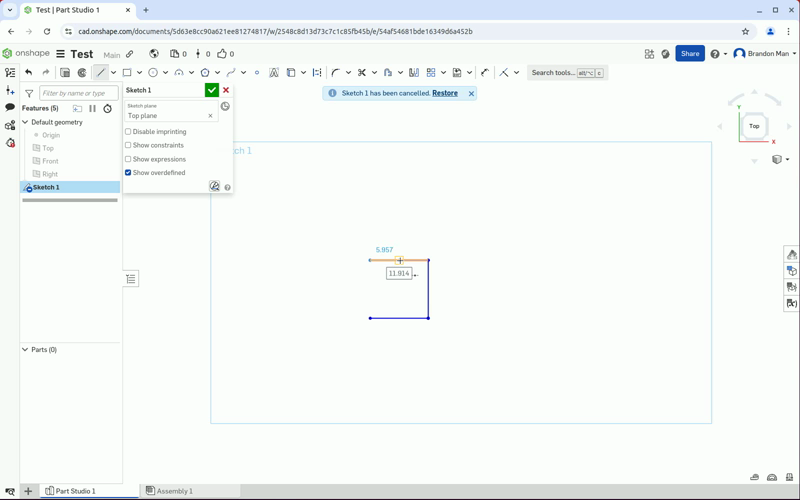
key_down(shift)
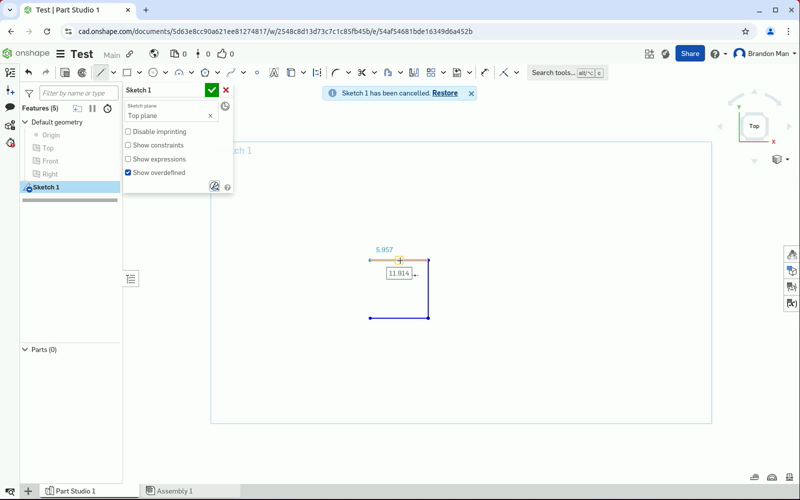
mouse_move(370, 318)
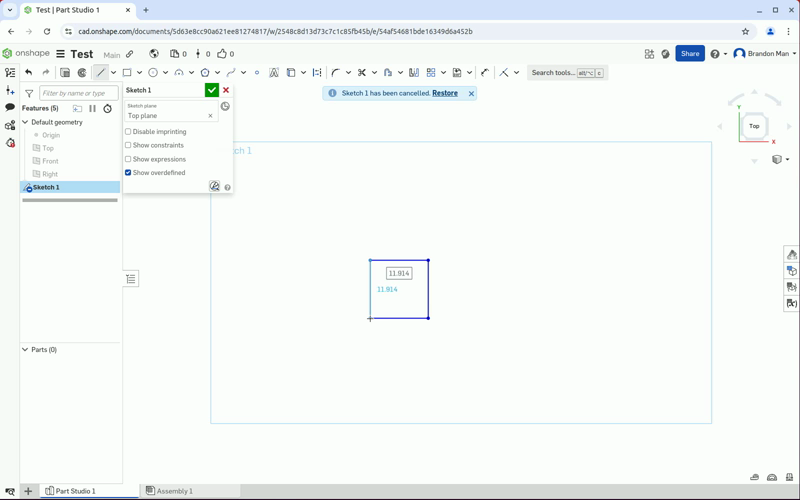
key_up(shift)
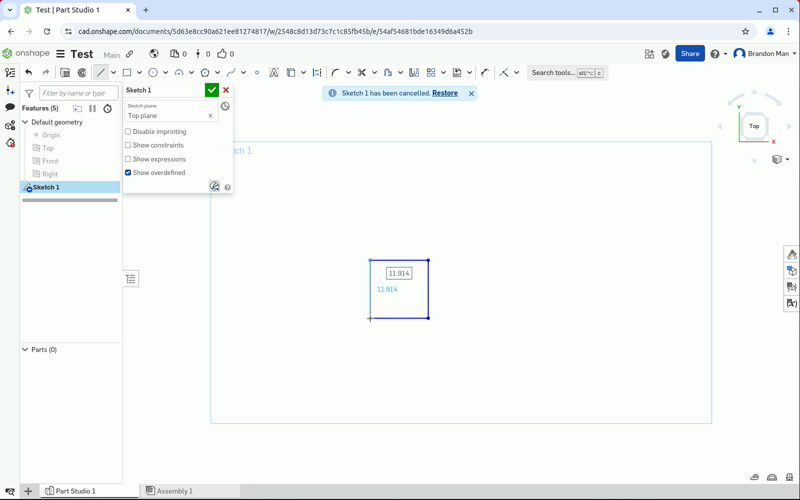
click(370, 318)
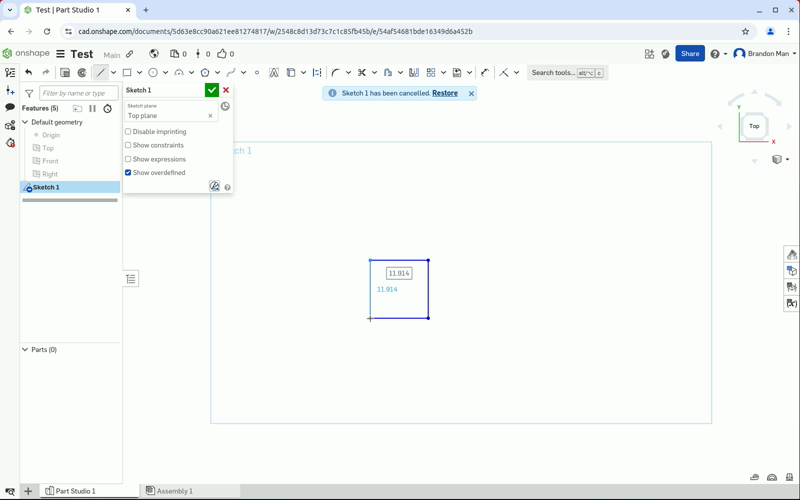
key(esc)
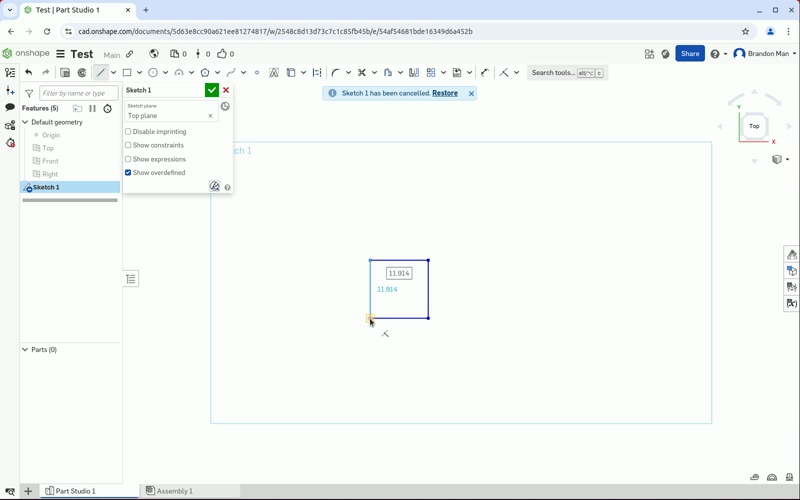
mouse_move(386, 267)
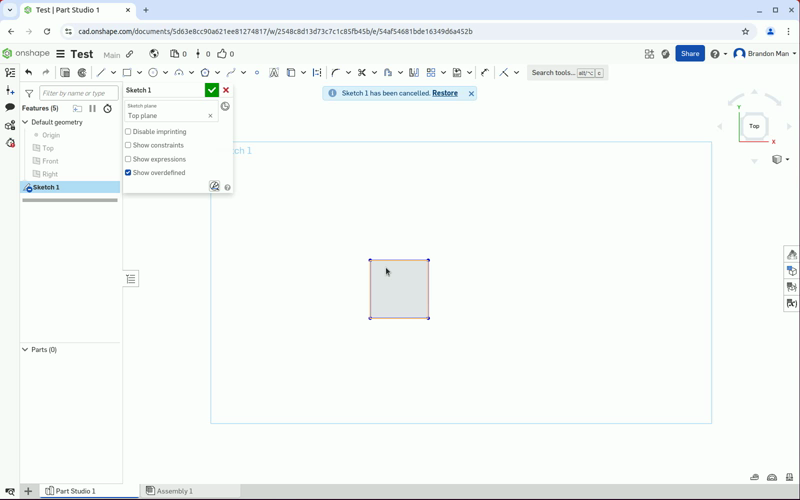
click(386, 267)
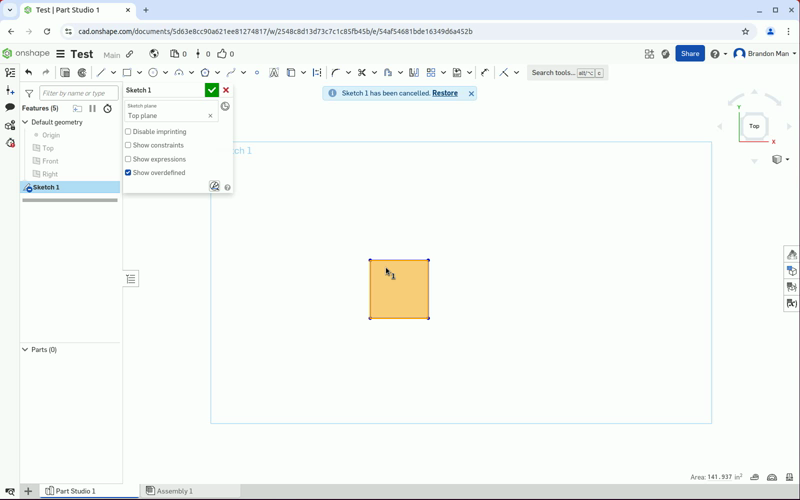
mouse_move(73, 352)
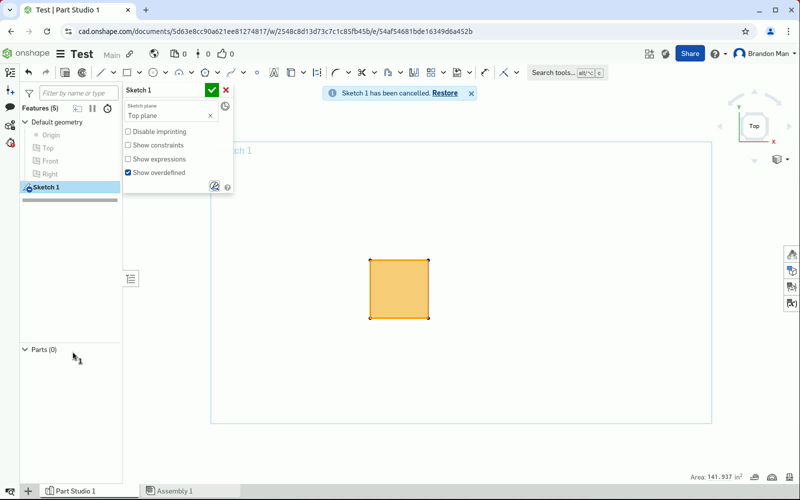
key(shift+y)
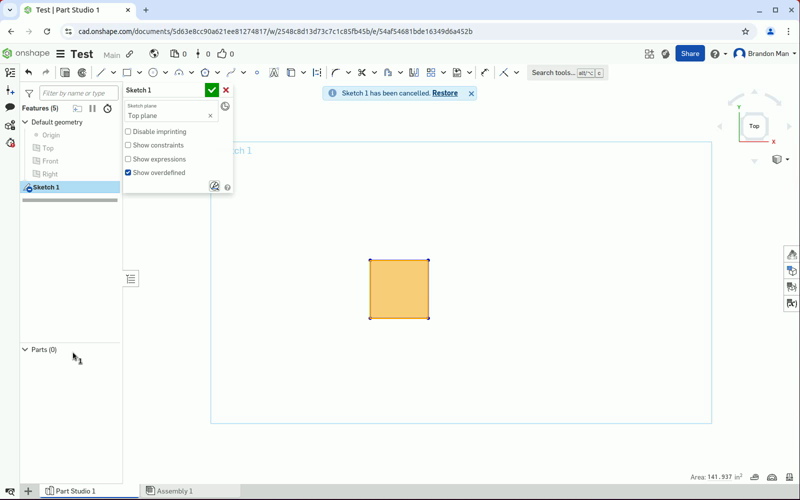
key(shift+e)
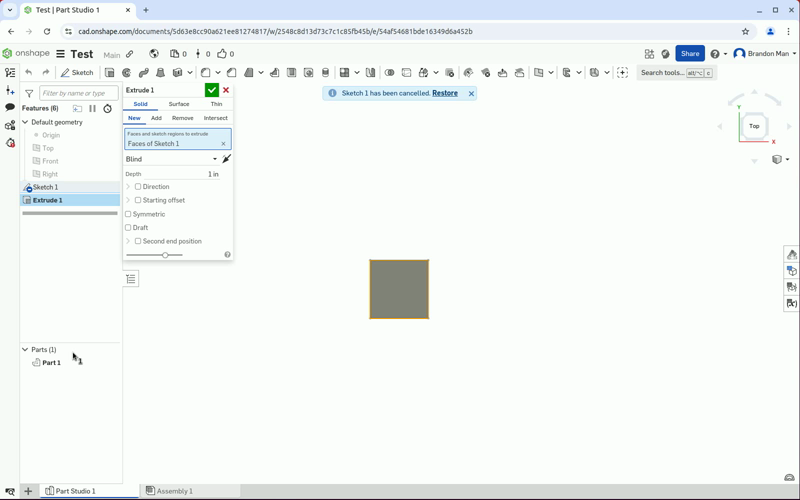
mouse_move(143, 106)
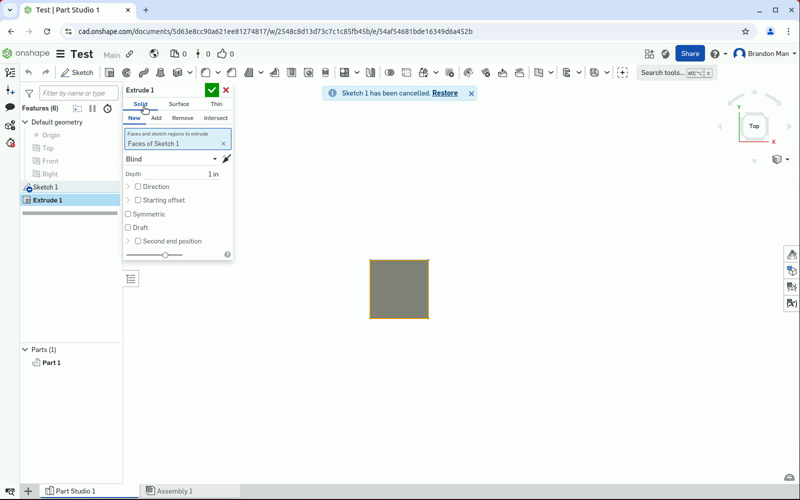
click(143, 106)
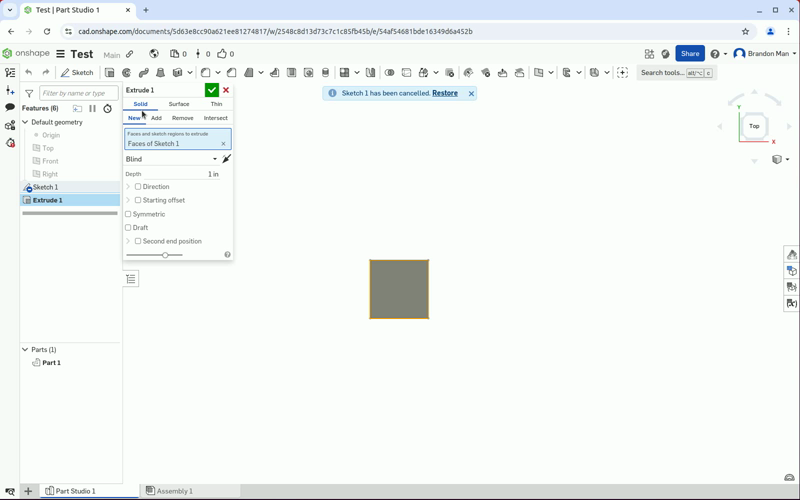
mouse_move(137, 120)
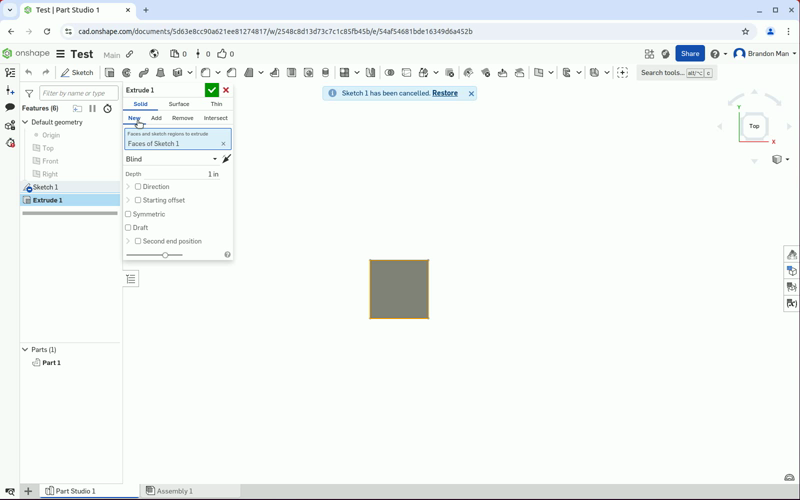
click(137, 120)
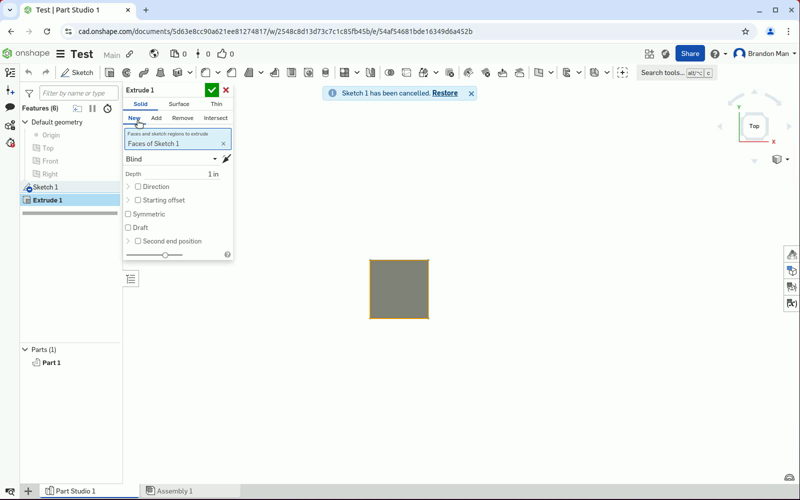
key(tab, 4)
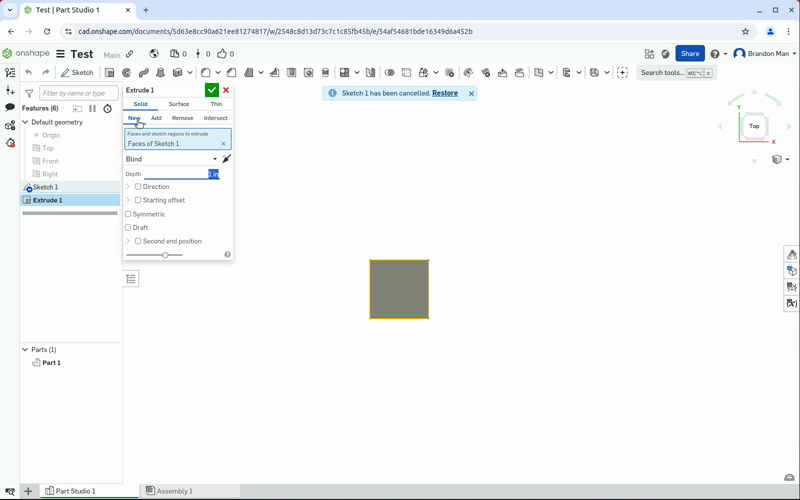
text(6.258)
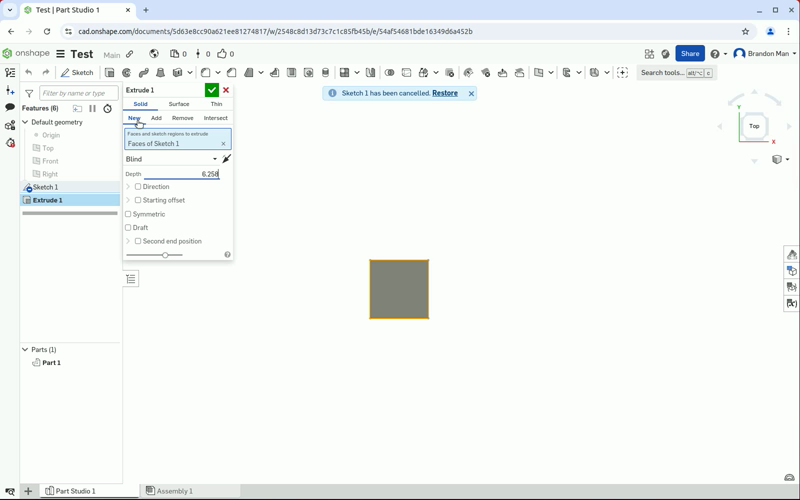
key(enter)
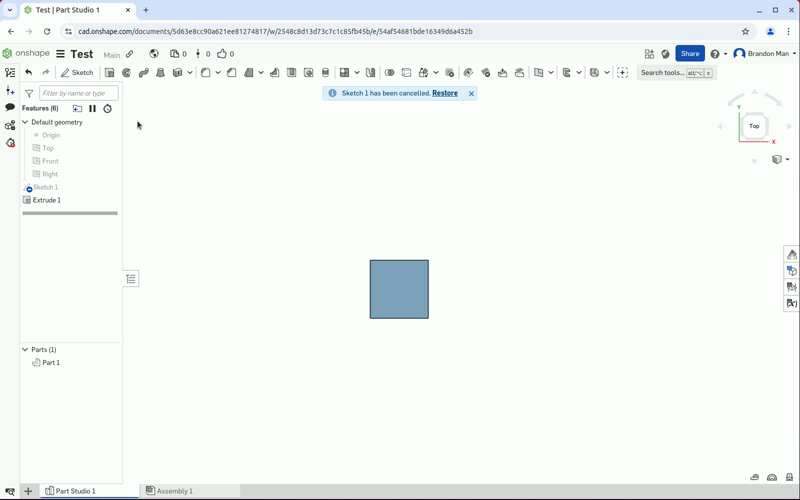
key(shift+h)
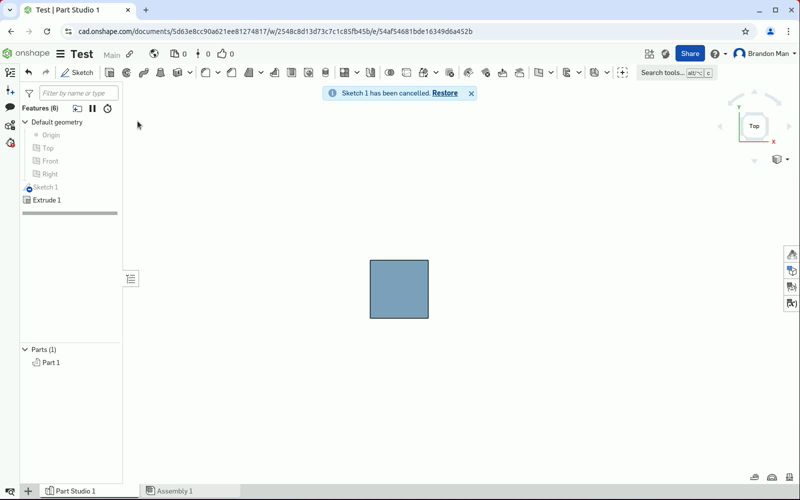
key(shift+h)
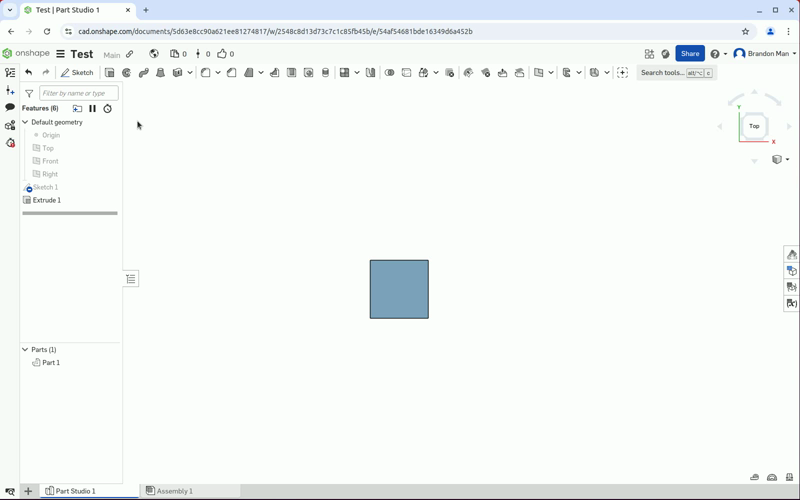
mouse_move(73, 189)
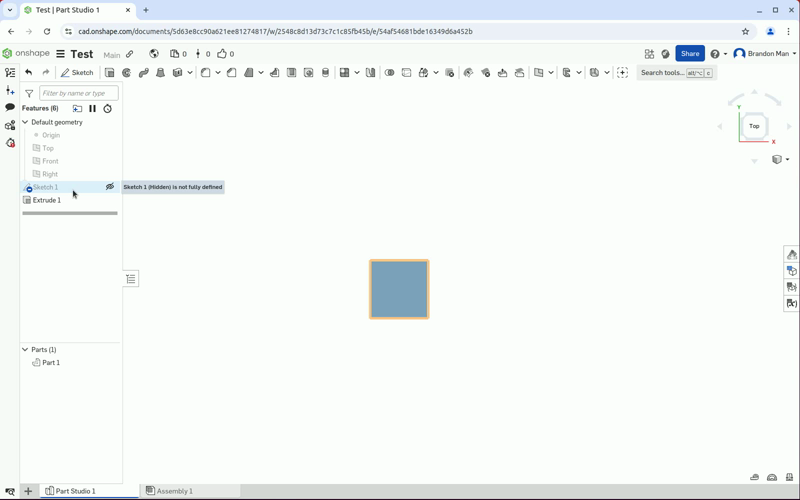
click(73, 189)
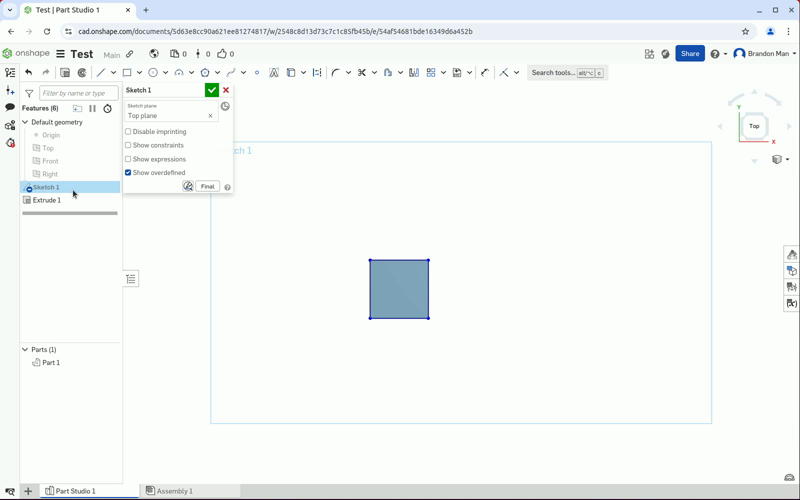
mouse_move(229, 92)
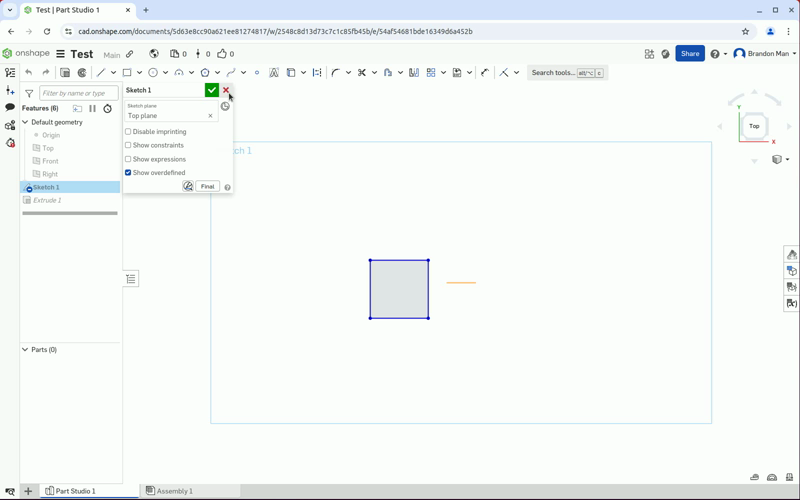
click(229, 92)
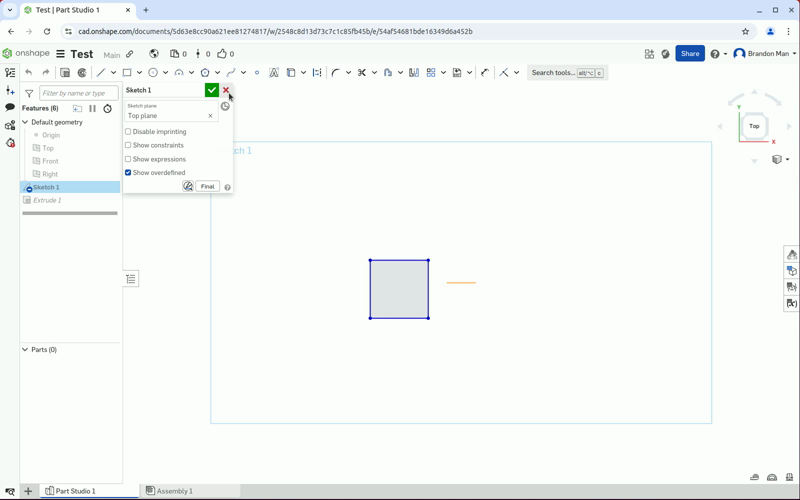
key(shift+s)
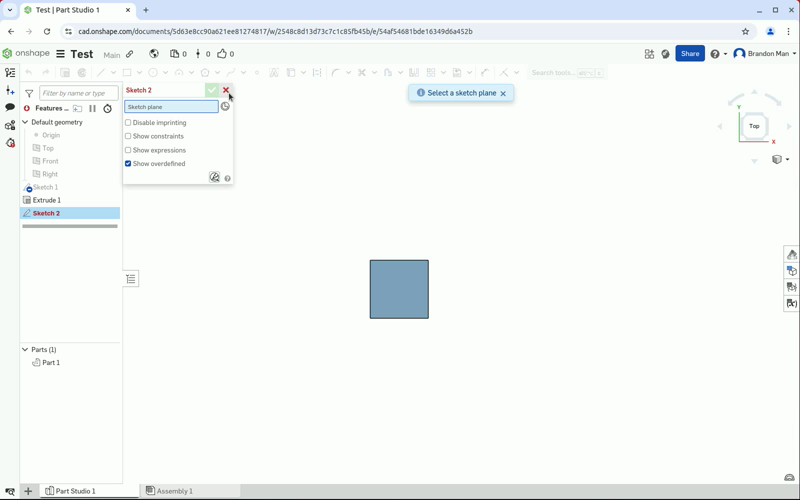
mouse_move(73, 150)
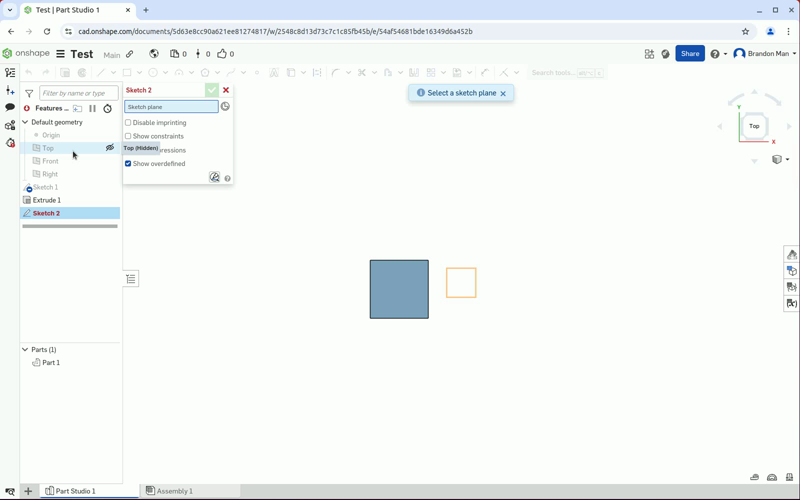
click(73, 150)
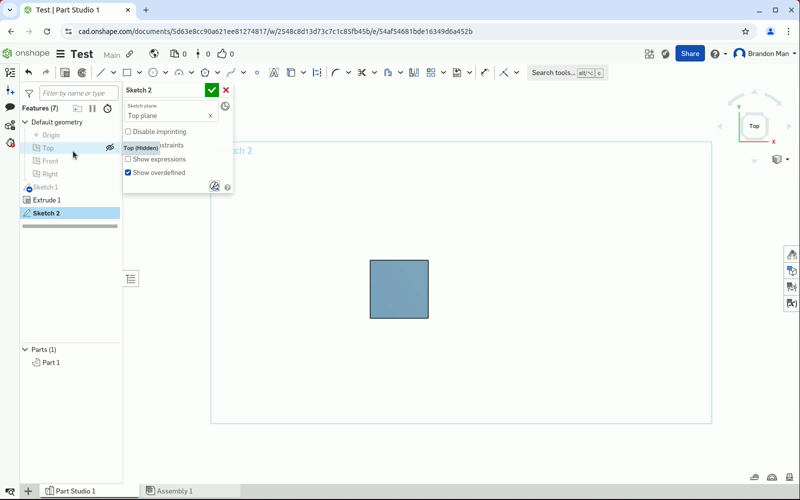
mouse_move(73, 352)
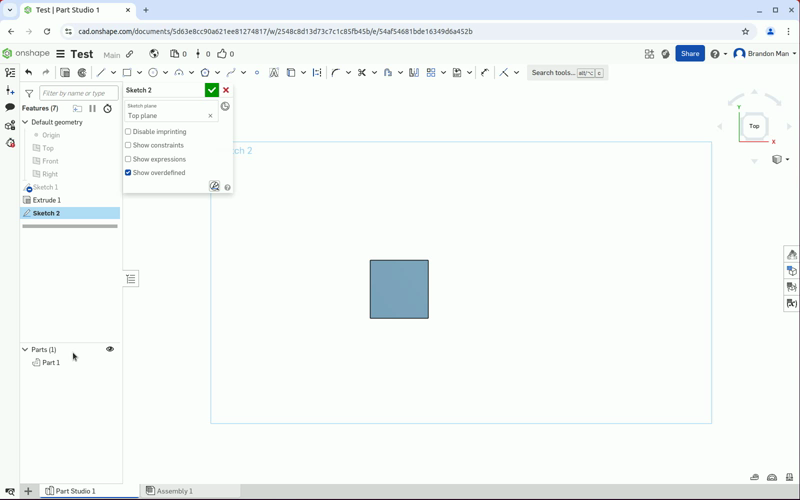
key(y)
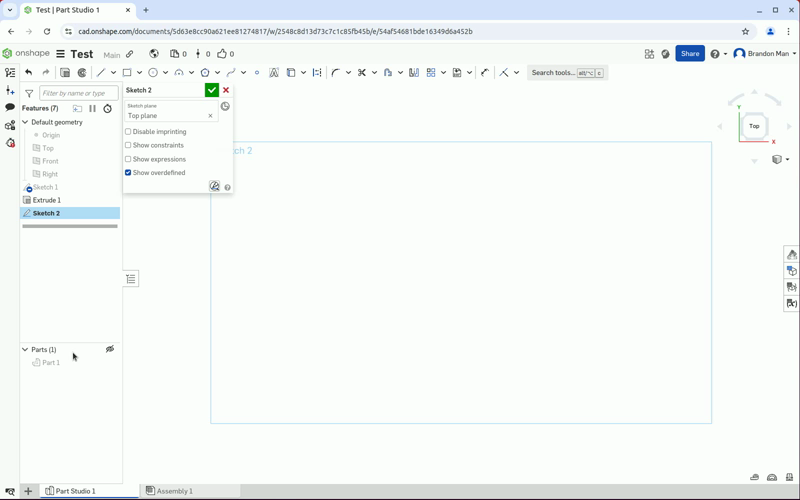
key(l)
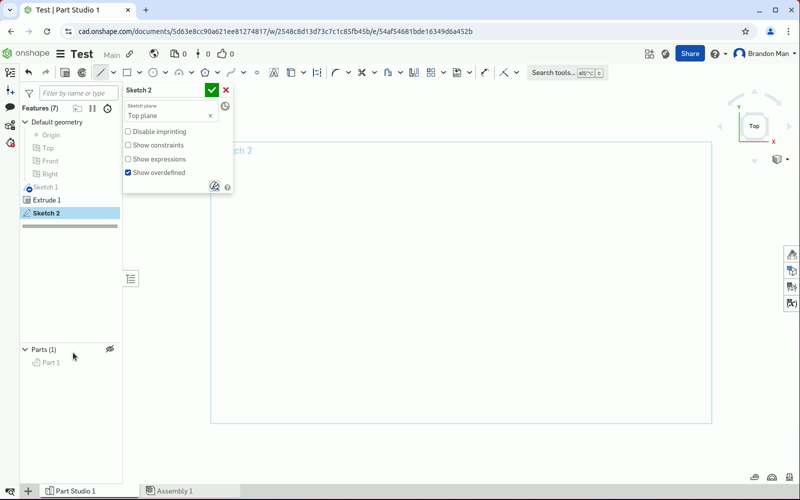
key_down(shift)
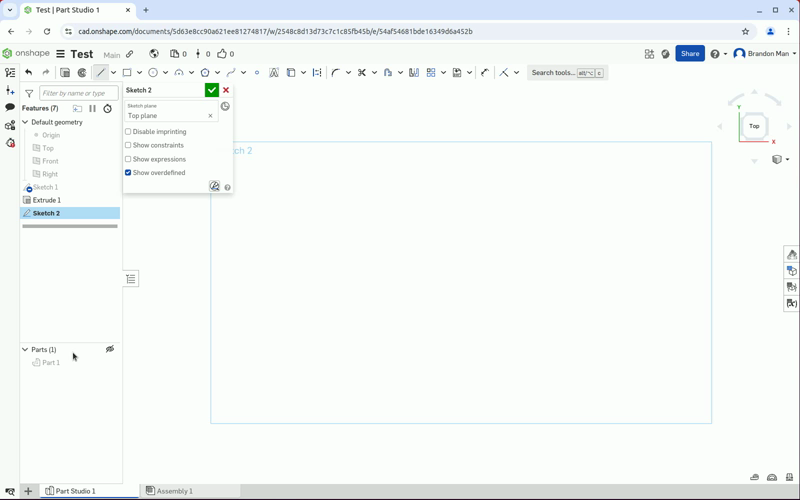
mouse_move(515, 261)
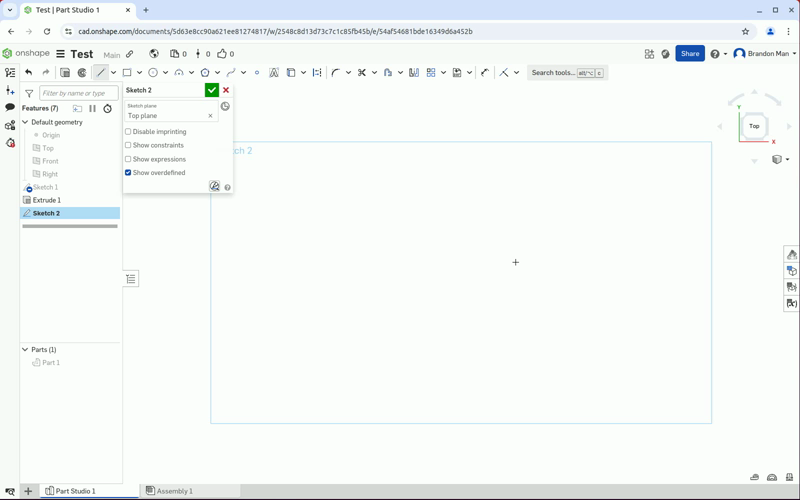
click(515, 261)
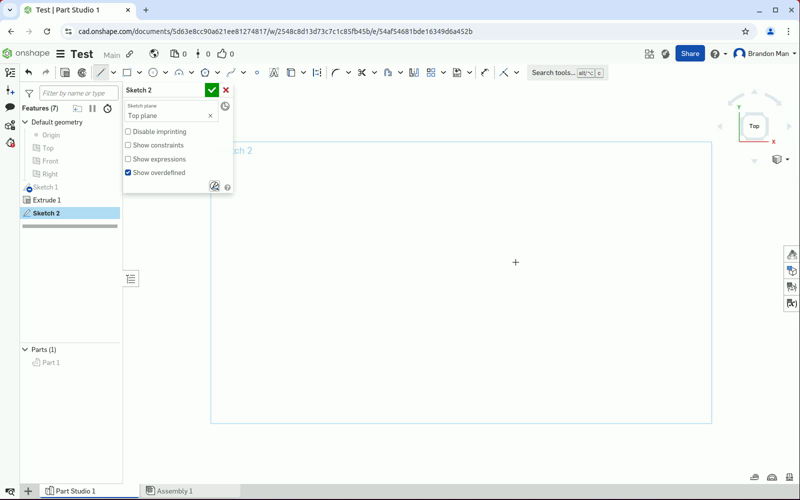
key_up(shift)
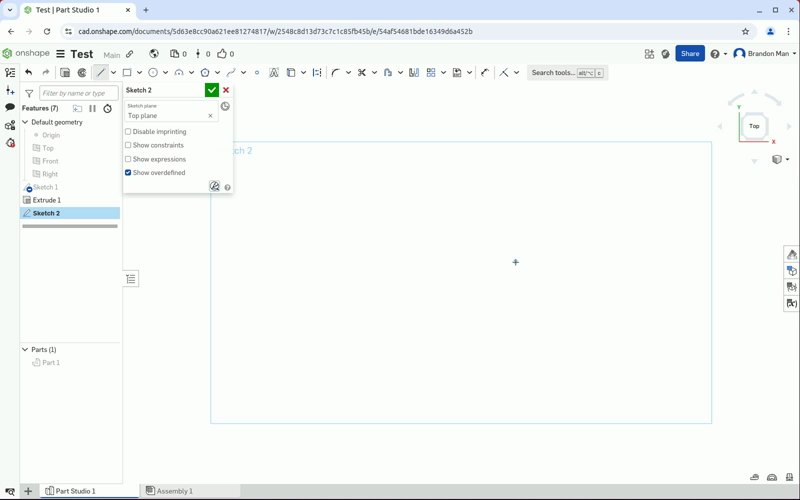
key_down(shift)
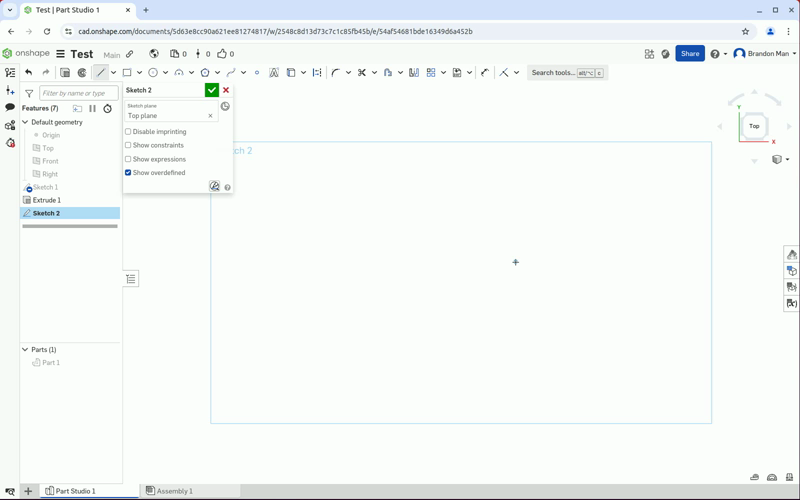
mouse_move(545, 261)
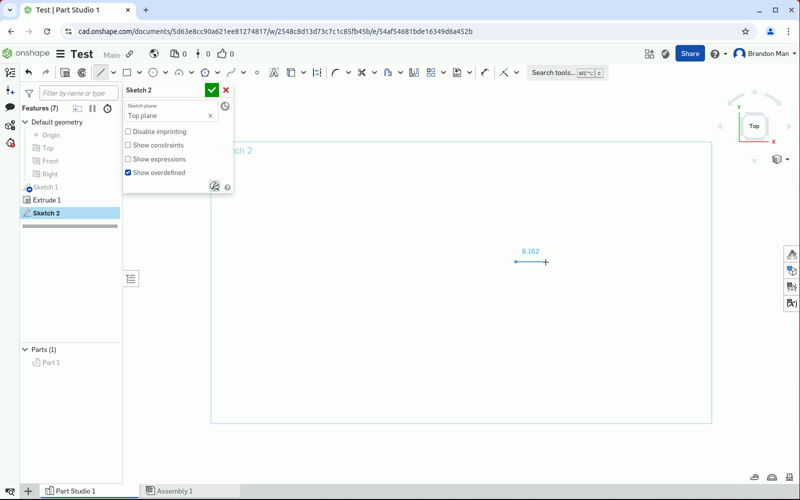
mouse_move(573, 261)
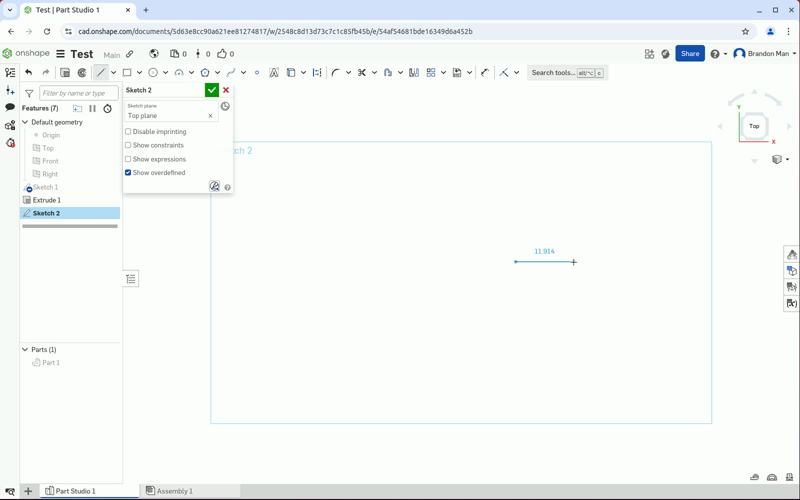
click(573, 261)
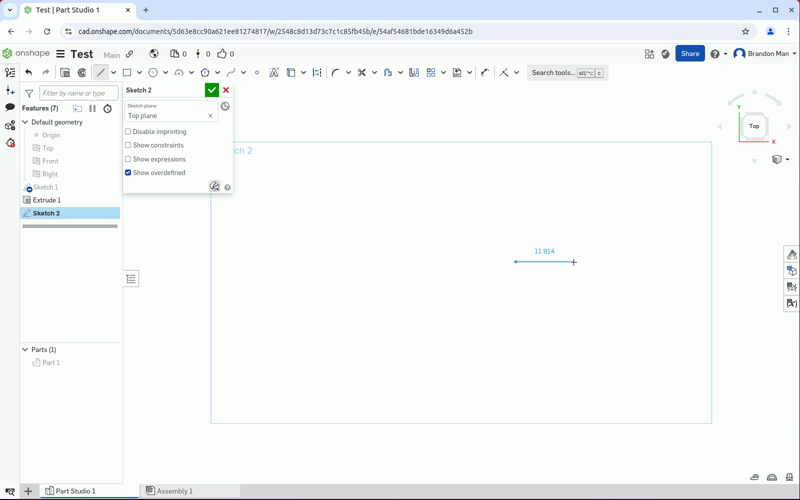
key_up(shift)
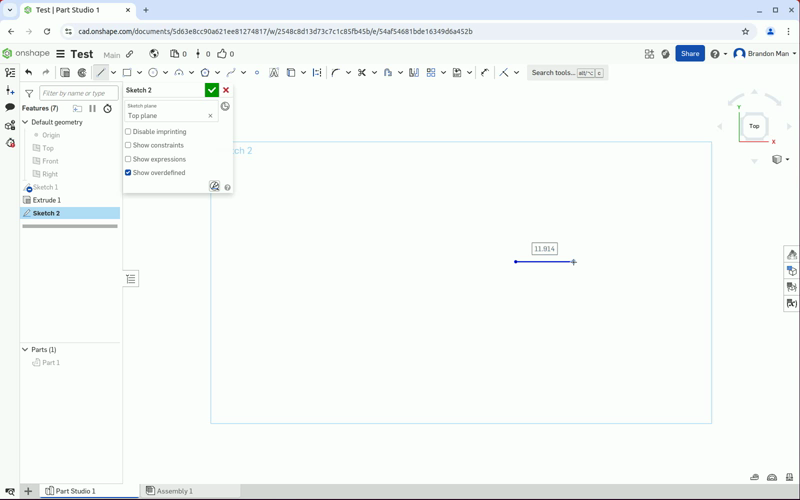
key_down(shift)
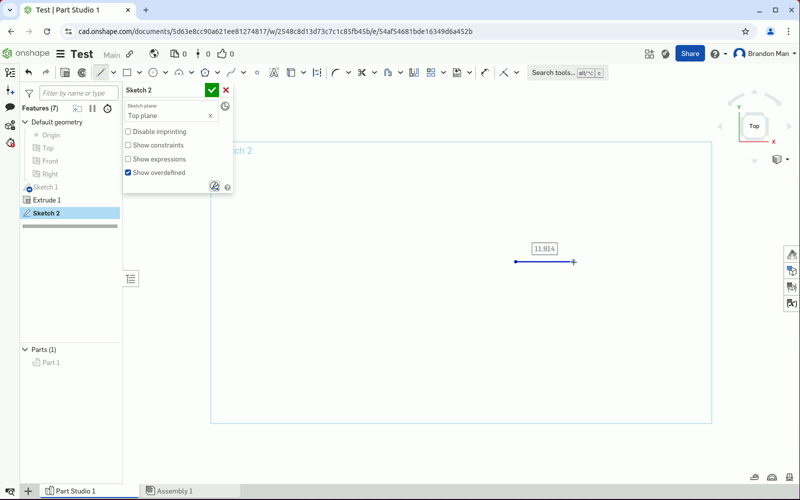
mouse_move(589, 261)
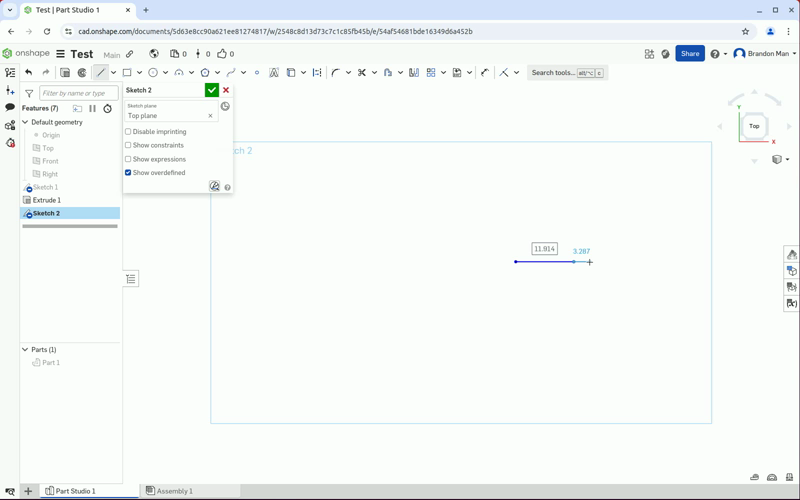
mouse_move(573, 203)
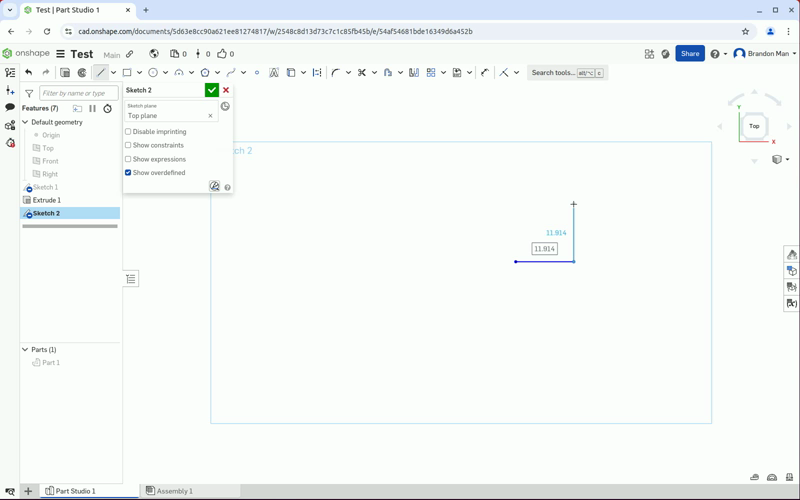
click(573, 203)
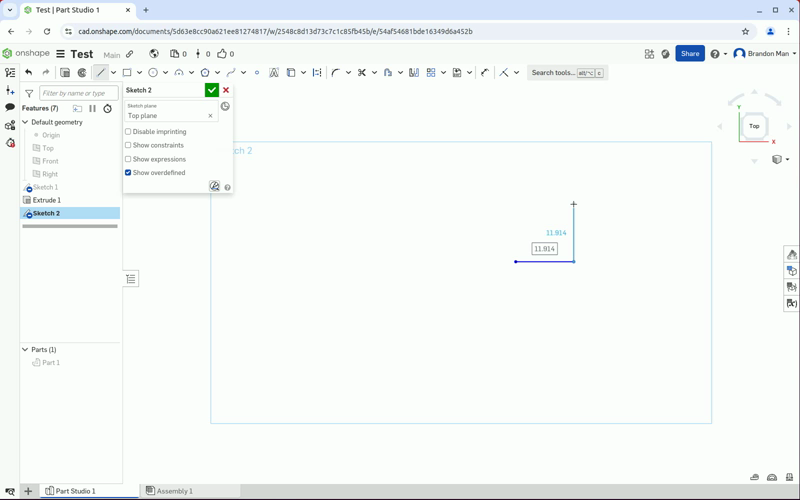
key_up(shift)
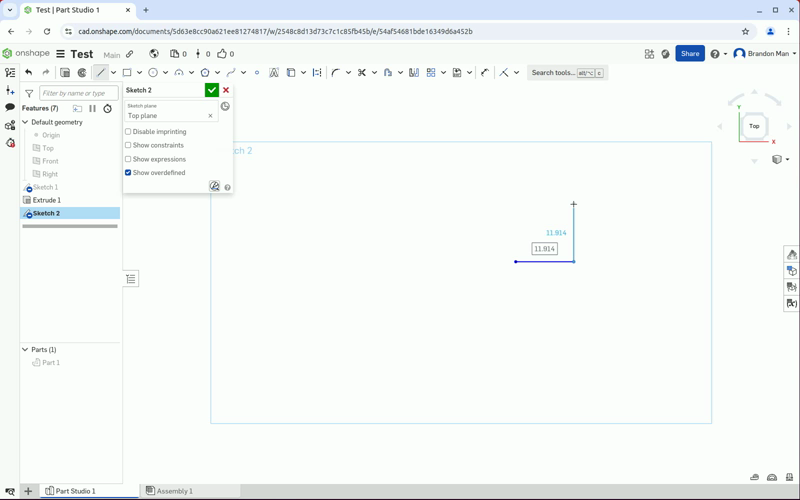
key_down(shift)
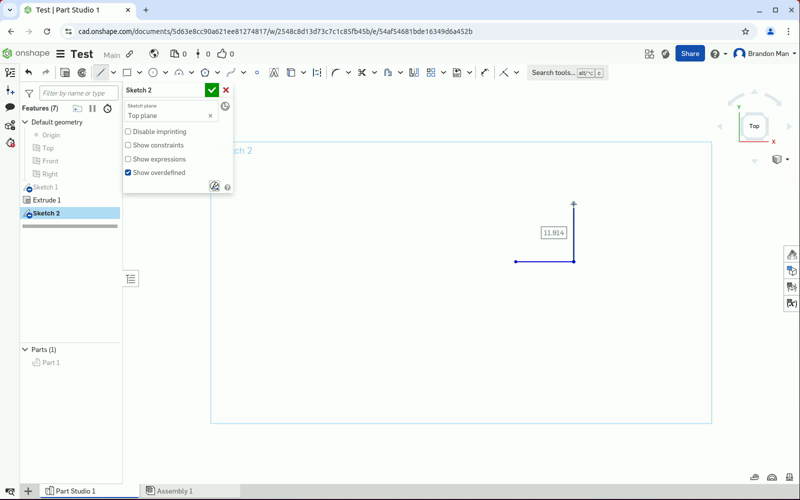
mouse_move(589, 203)
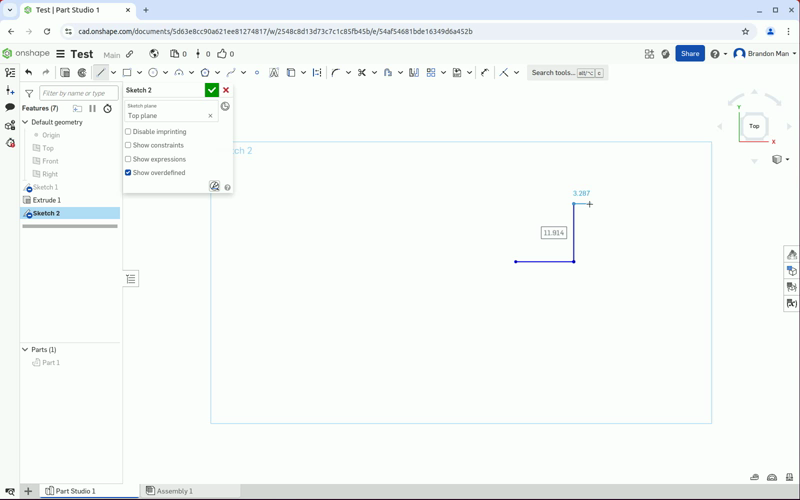
mouse_move(515, 203)
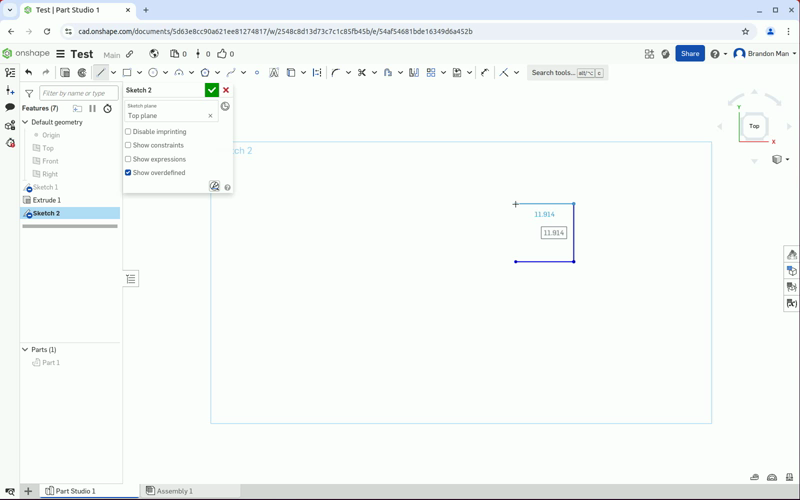
click(515, 203)
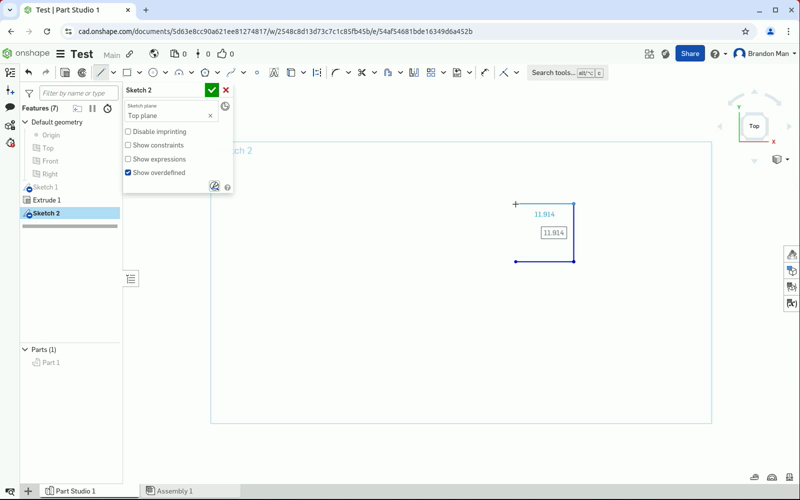
key_up(shift)
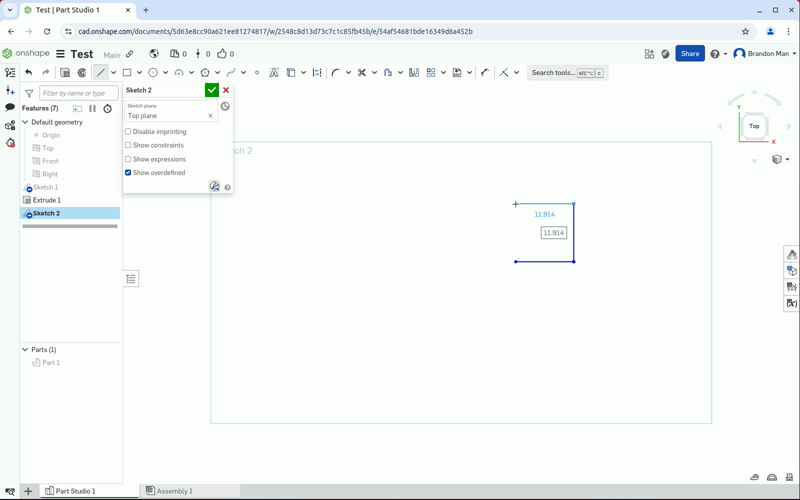
mouse_move(545, 203)
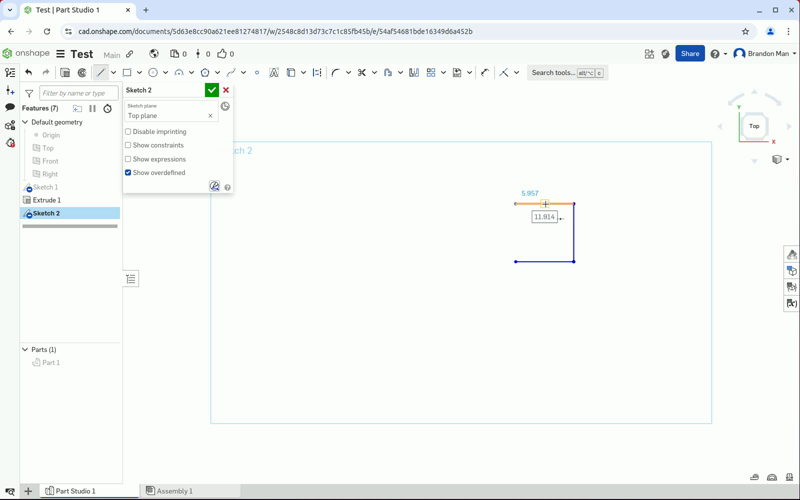
key_down(shift)
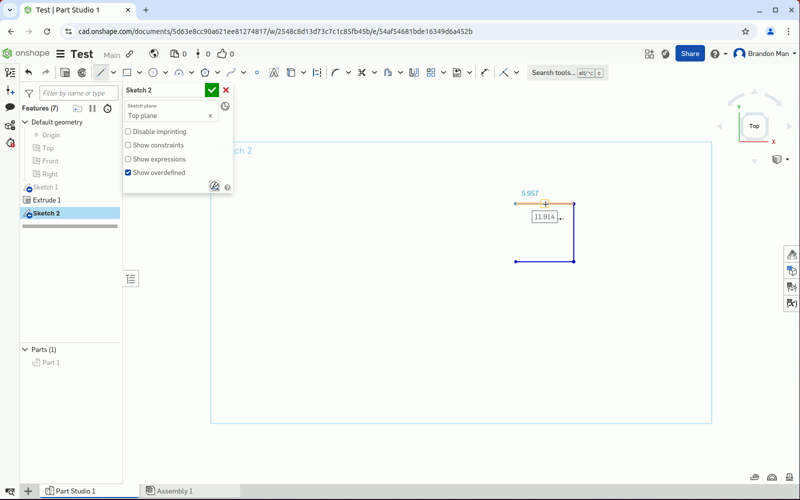
mouse_move(515, 261)
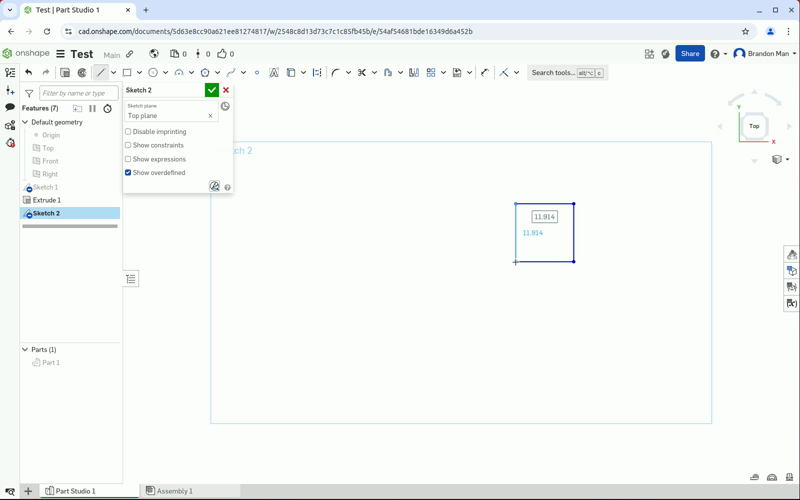
key_up(shift)
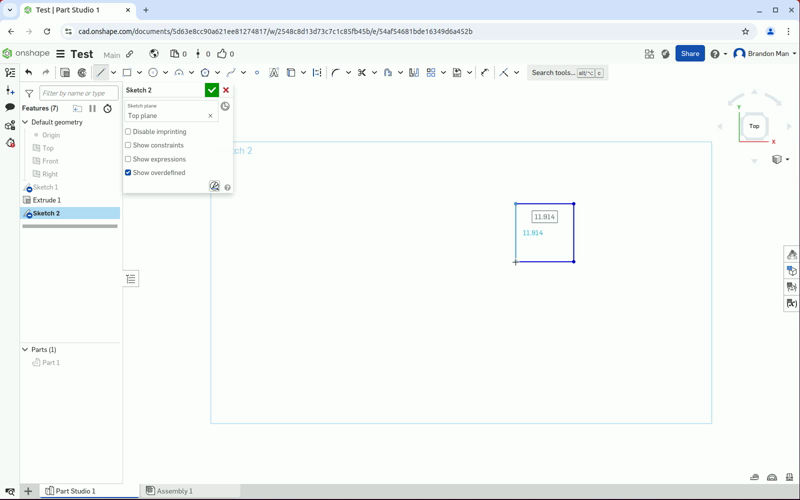
click(515, 261)
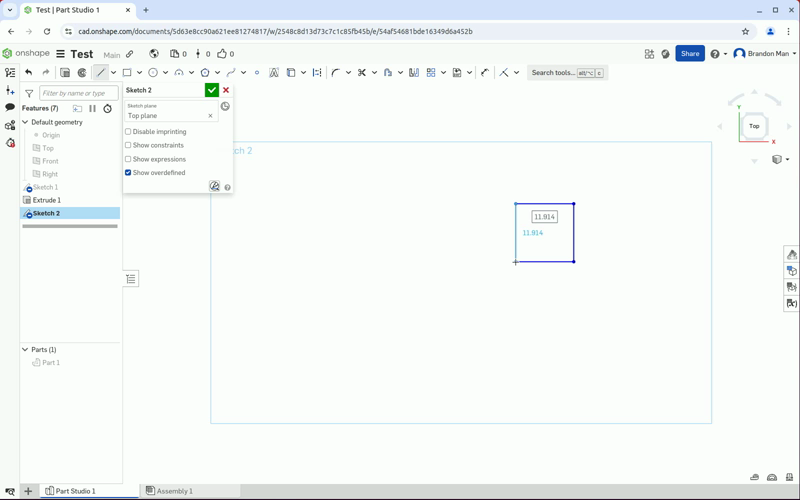
key(esc)
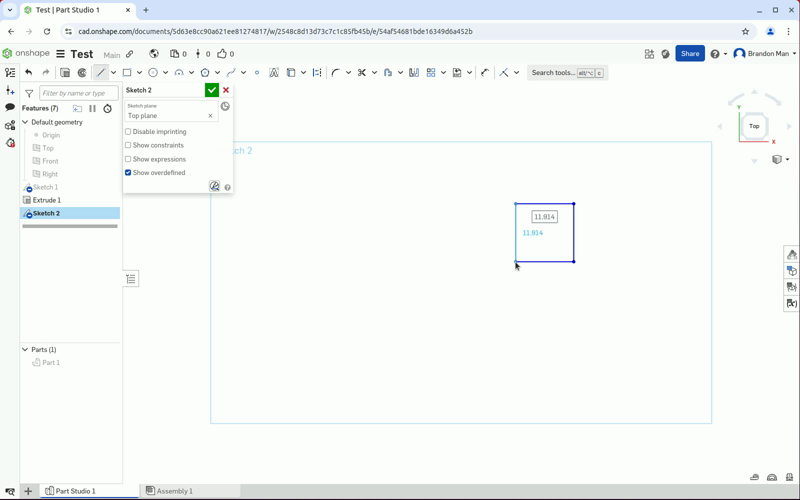
mouse_move(539, 213)
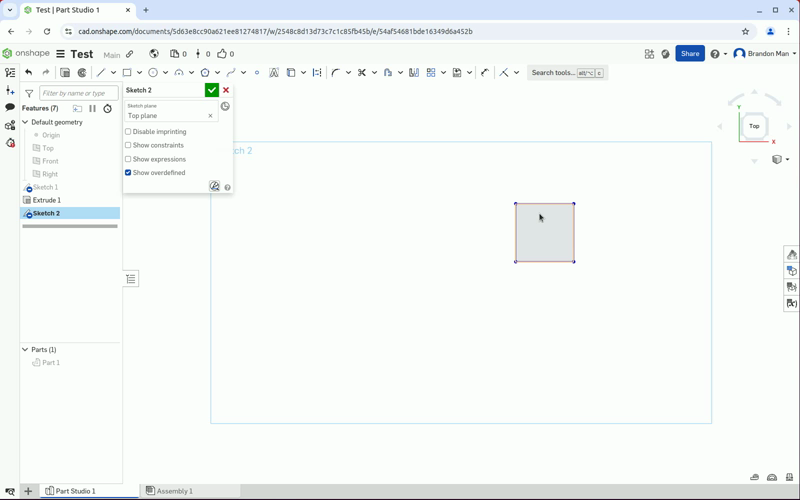
click(539, 213)
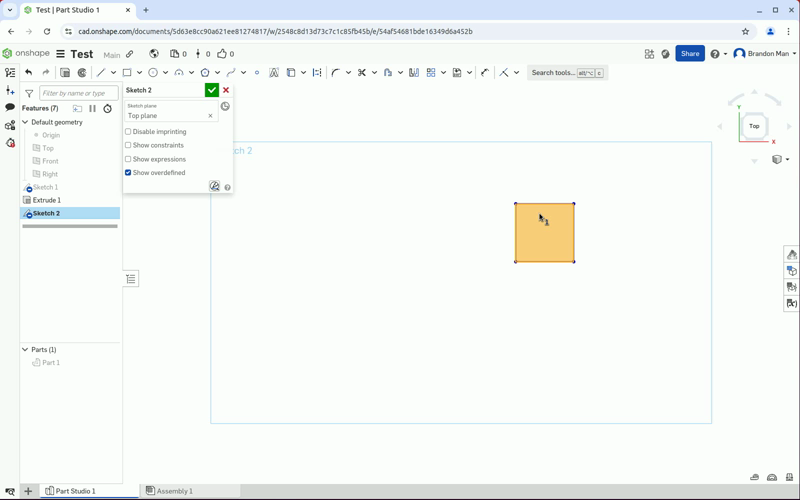
mouse_move(73, 352)
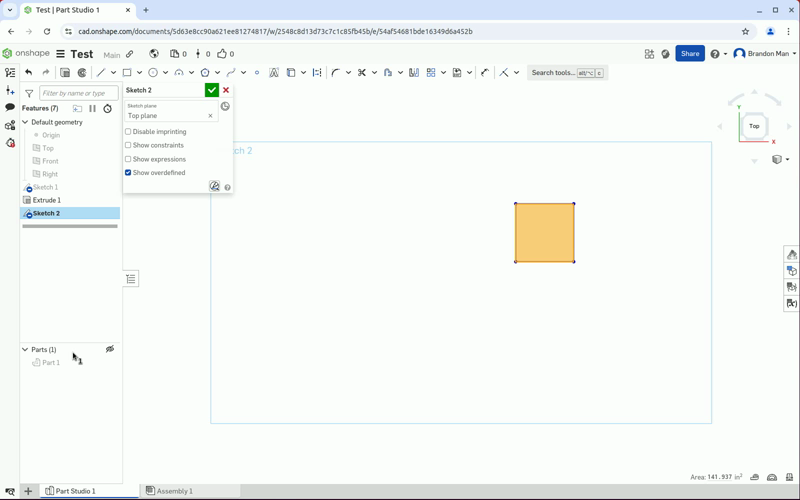
key(shift+y)
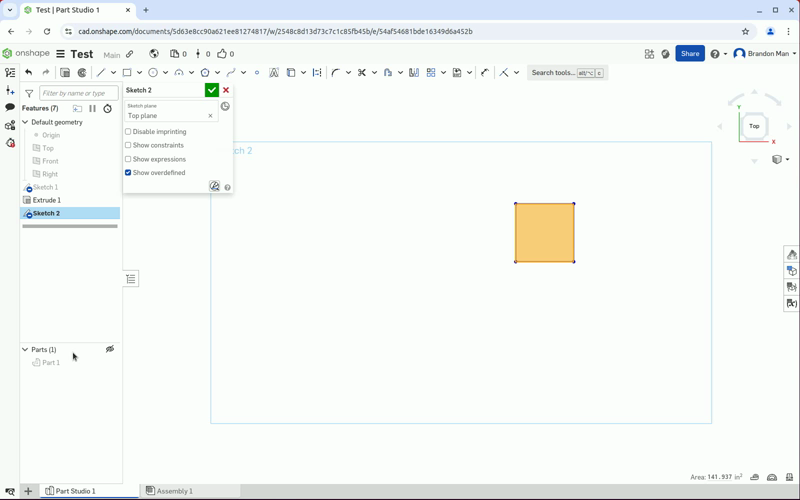
key(shift+e)
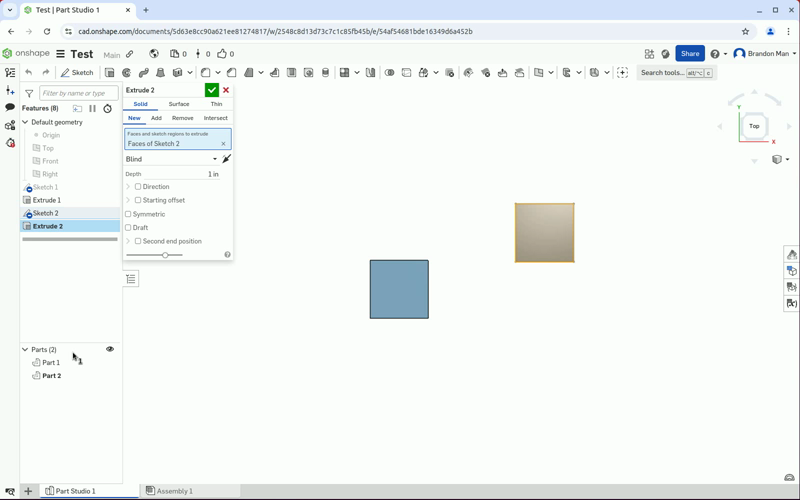
mouse_move(143, 106)
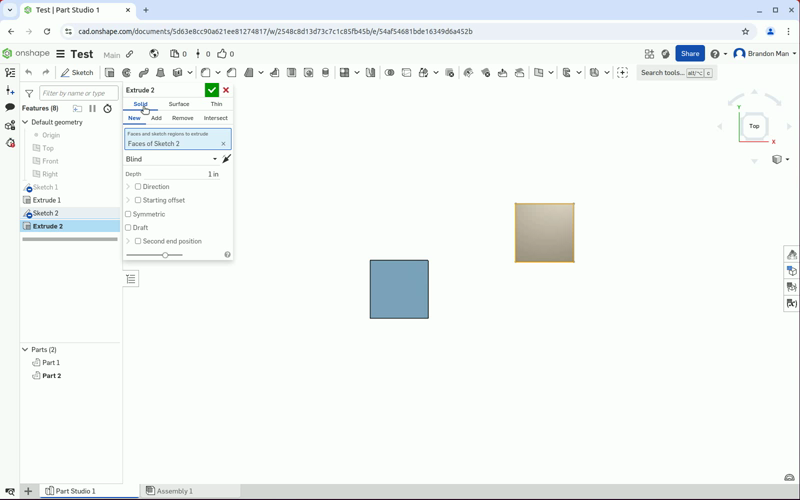
click(143, 106)
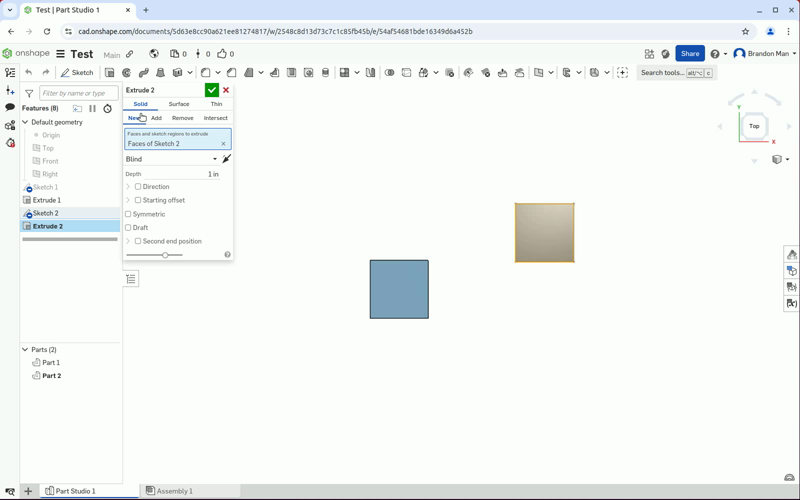
mouse_move(137, 120)
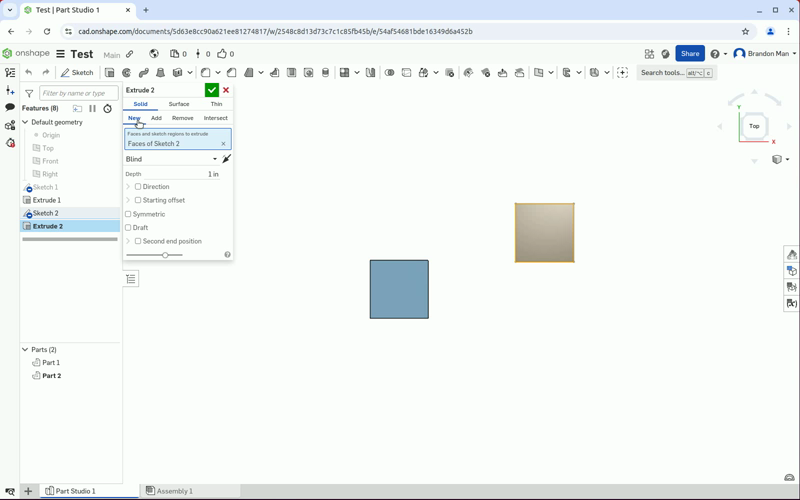
click(137, 120)
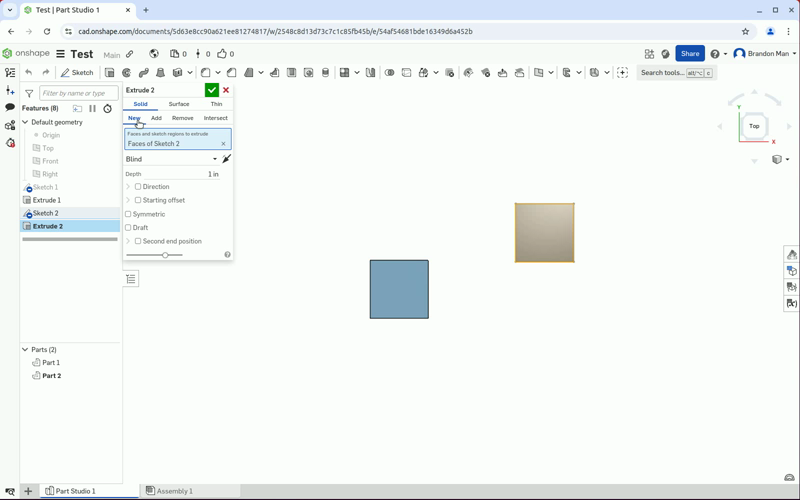
key(tab, 4)
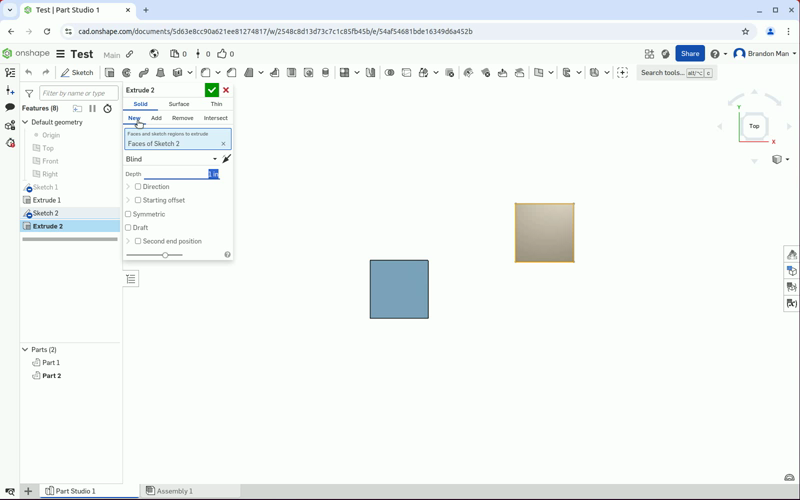
text(6.258)
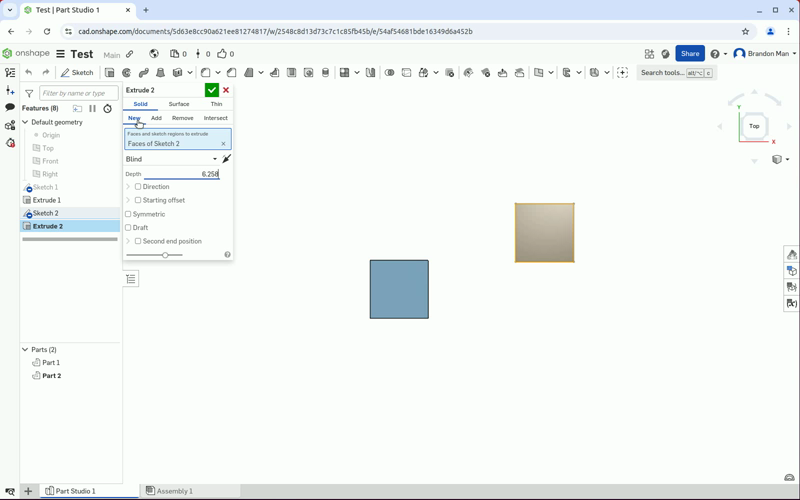
key(enter)
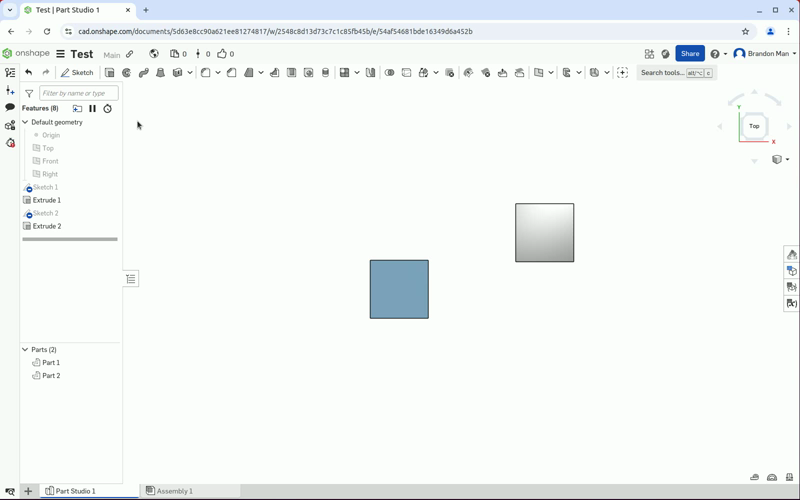
key(shift+h)
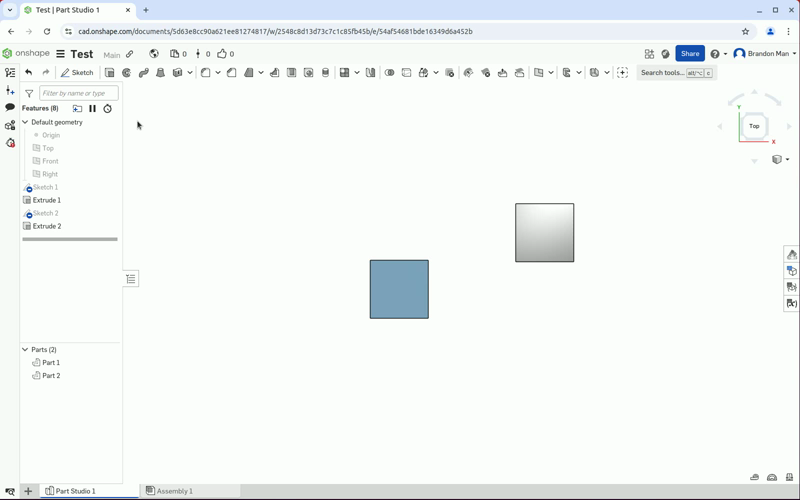
key(shift+h)
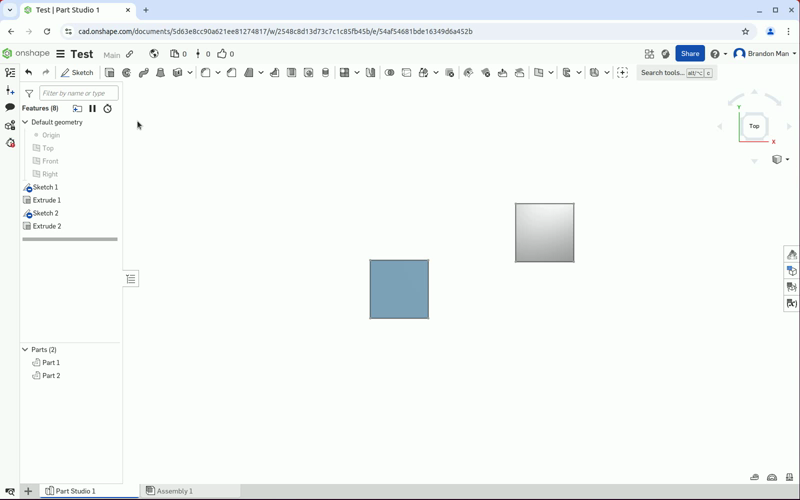
key(shift+7)
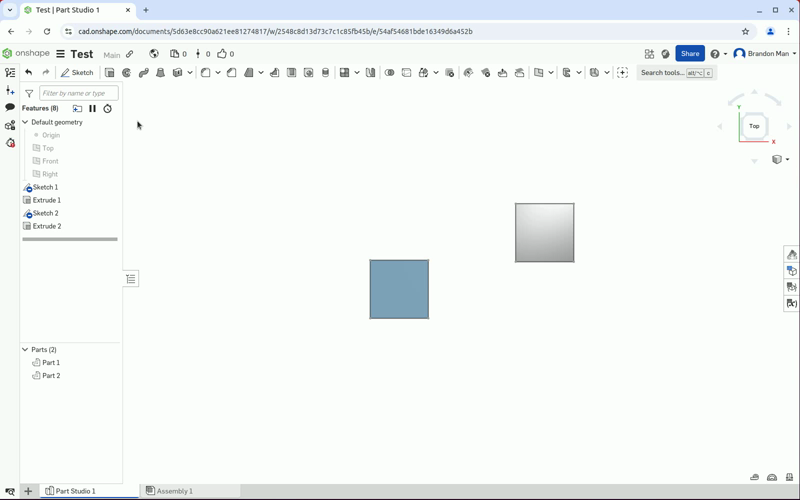
key(up, 3)
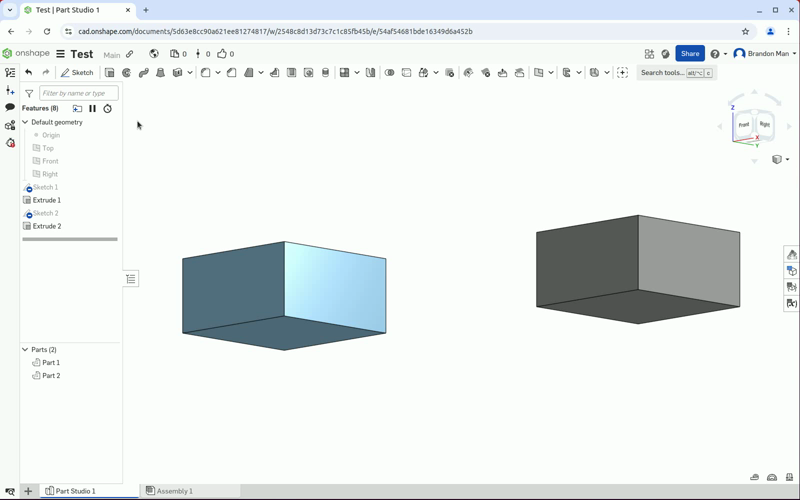
key(left, 3)
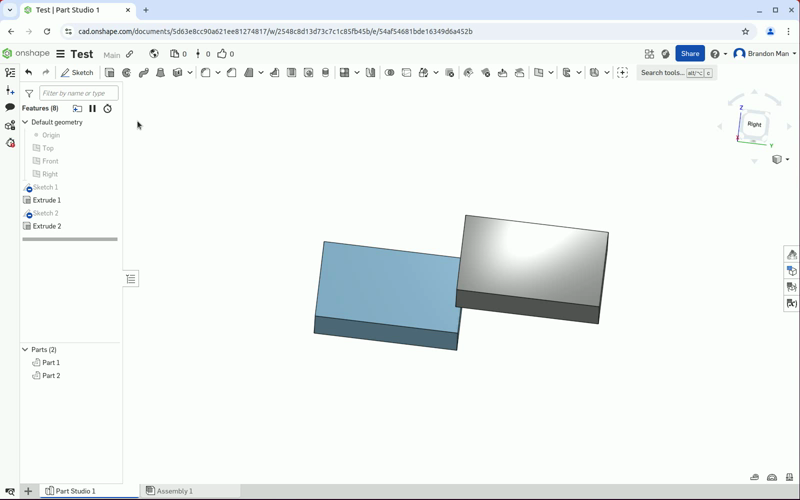
key(right, 3)
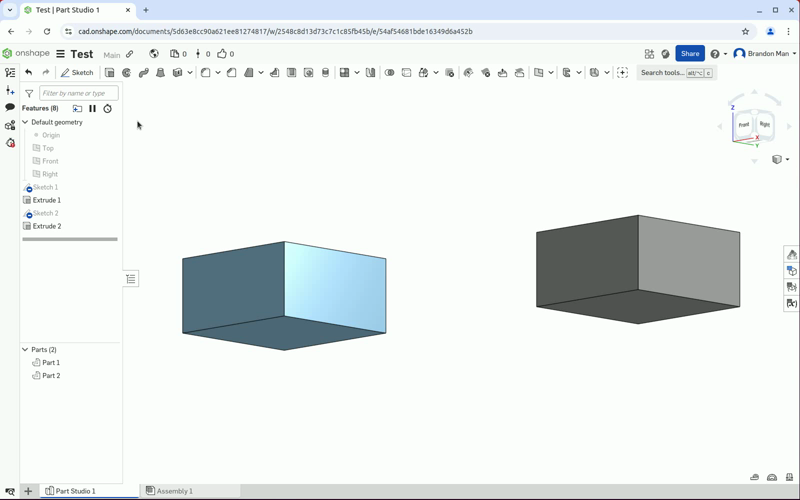
key(down, 3)
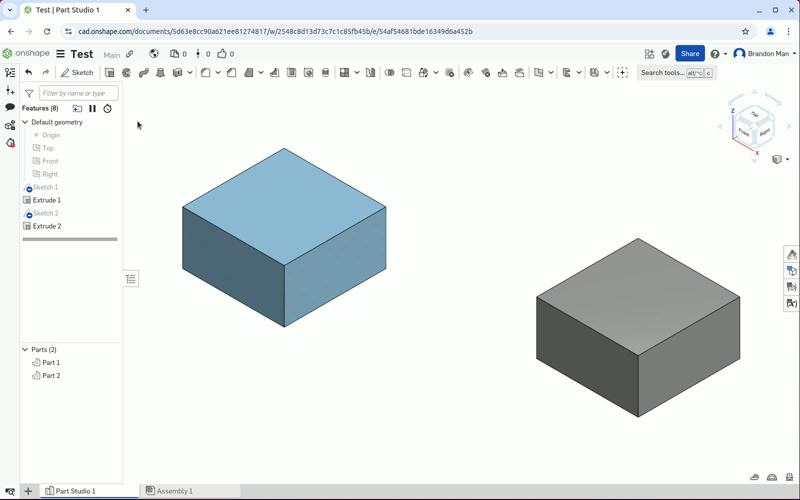
mouse_move(73, 189)
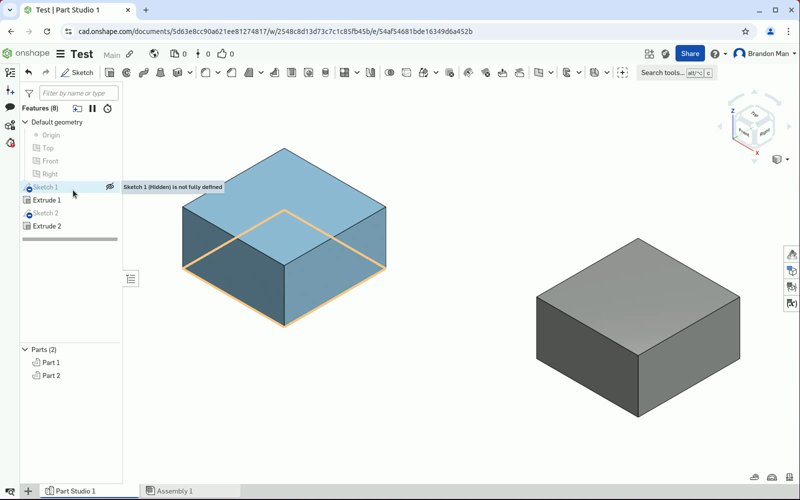
click(73, 189)